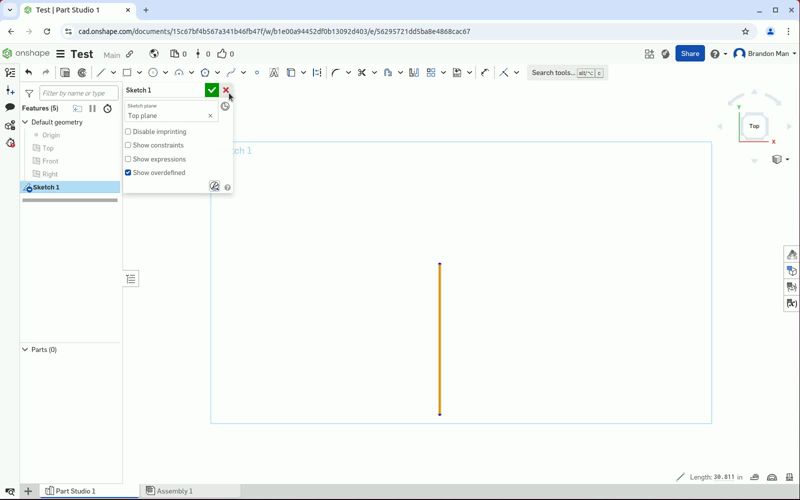
key(shift+h)
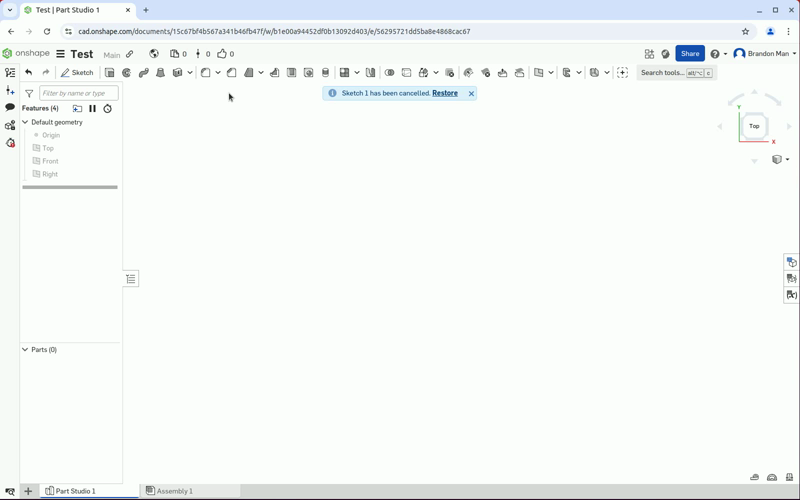
mouse_move(73, 352)
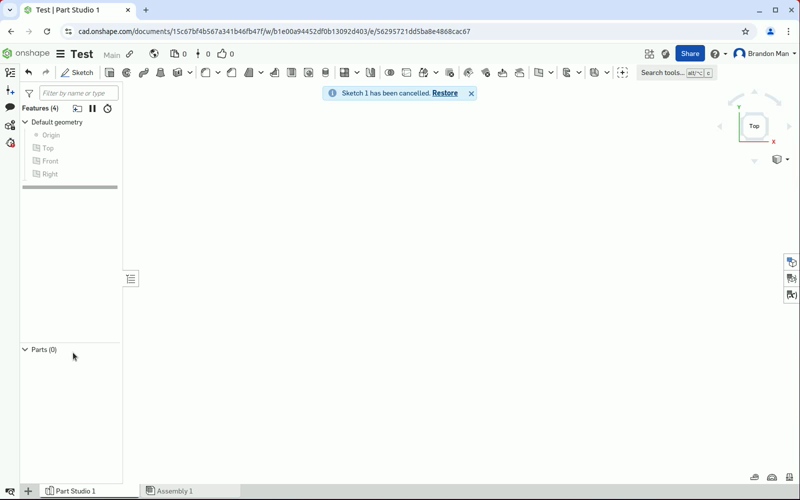
key(y)
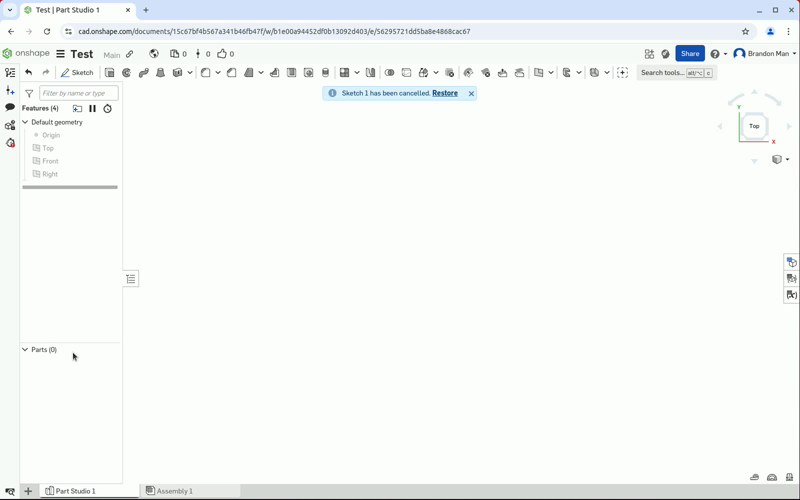
key(shift+p)
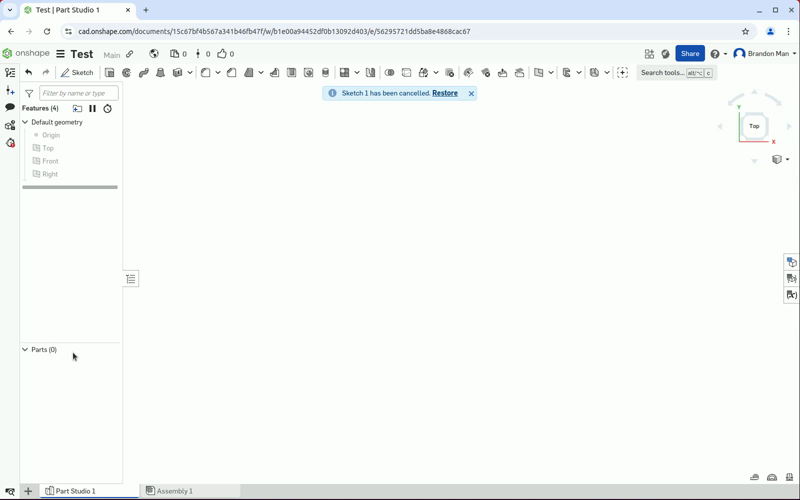
key(space)
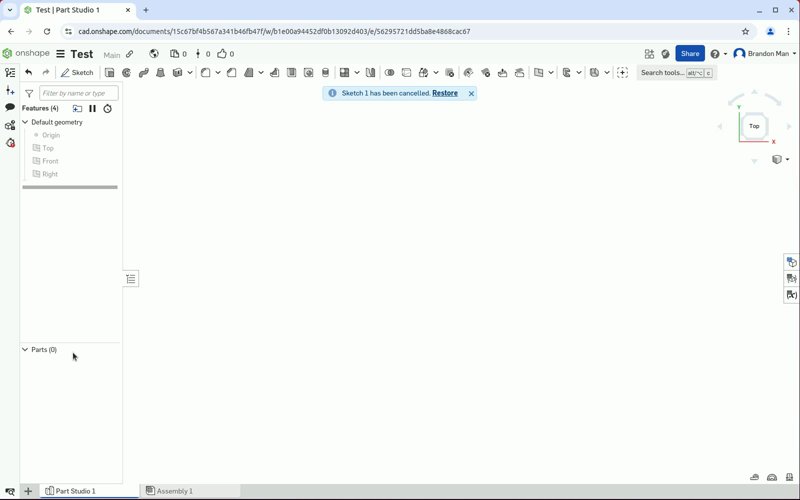
key_down(shift)
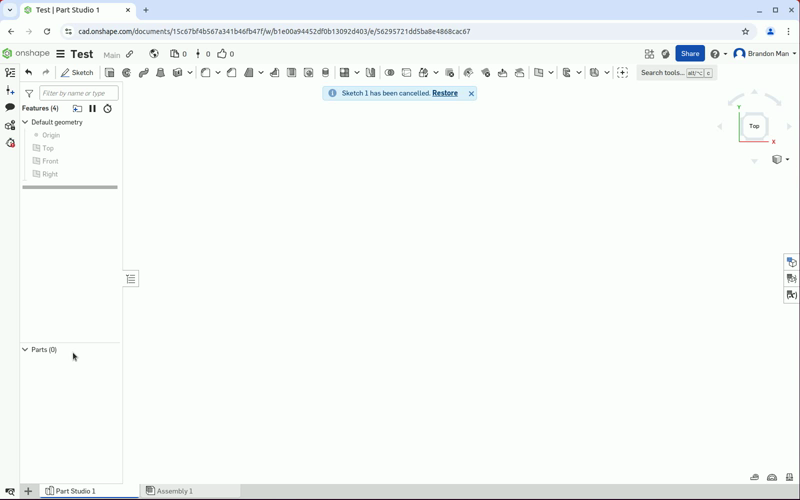
key(up)
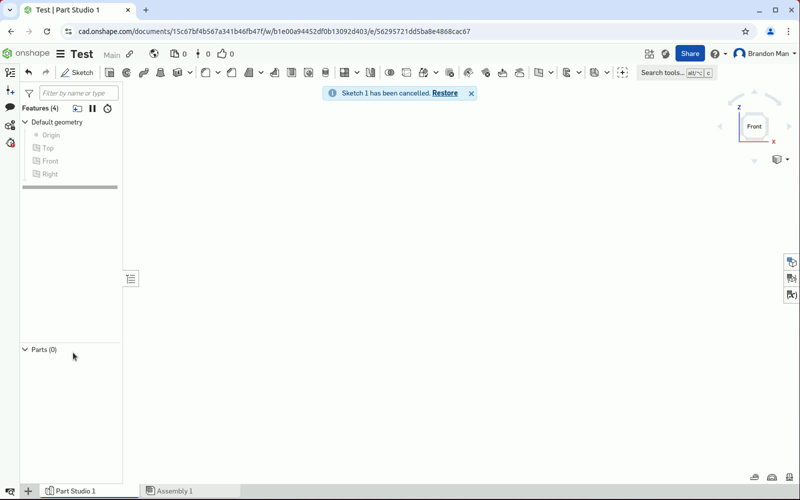
key_up(shift)
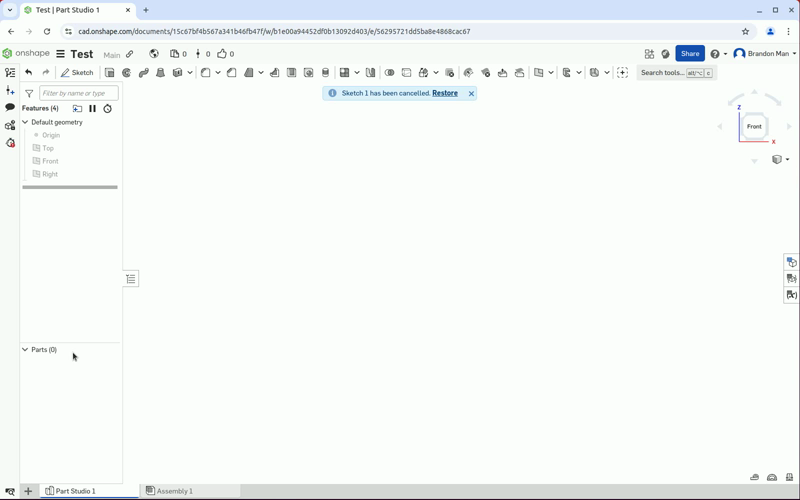
mouse_move(73, 352)
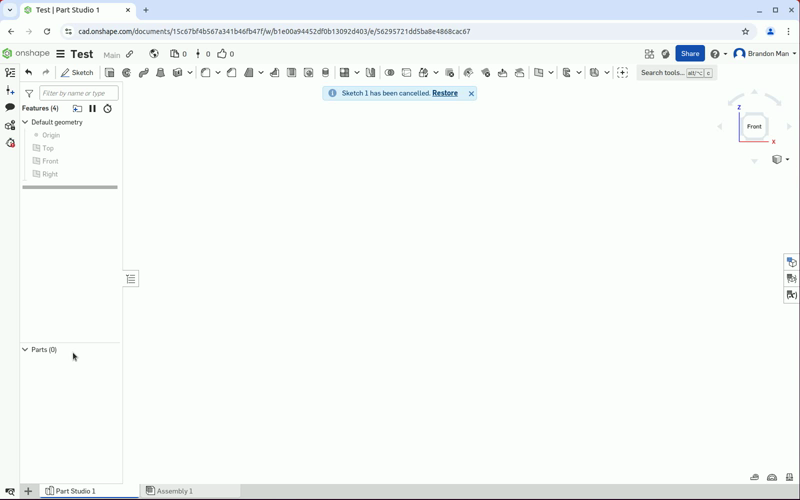
key(shift+y)
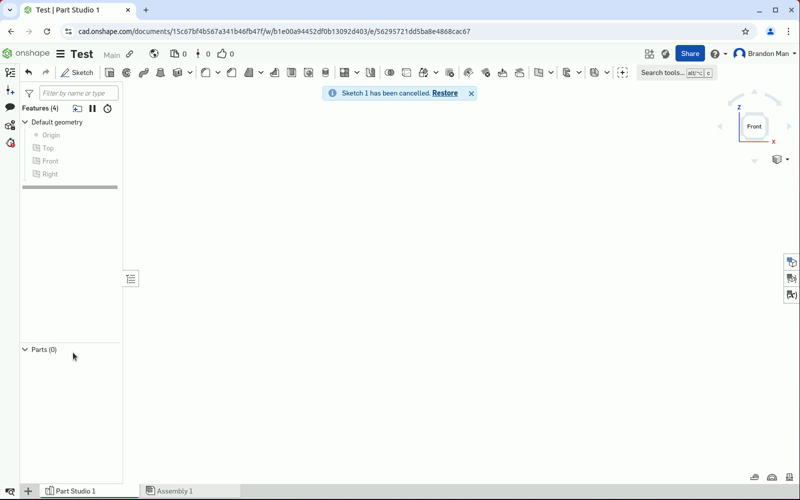
key(shift+s)
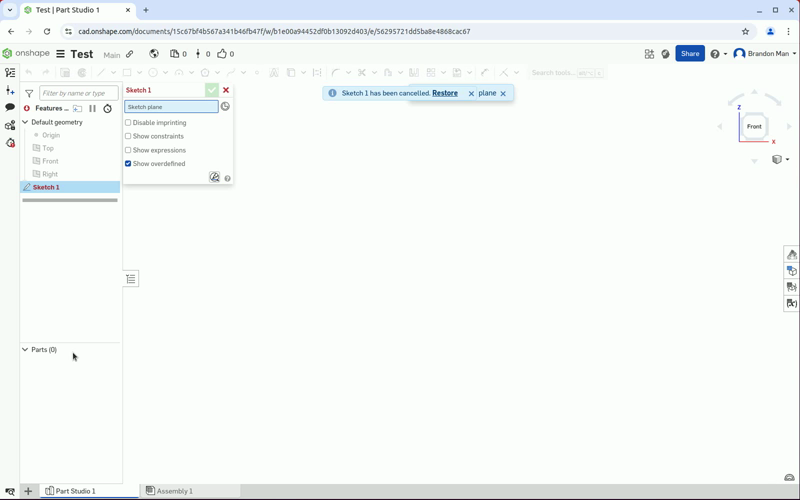
mouse_move(73, 163)
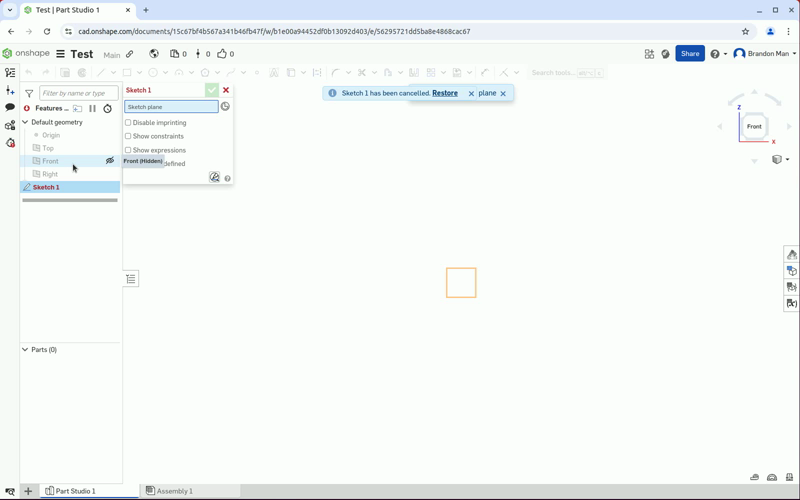
click(73, 163)
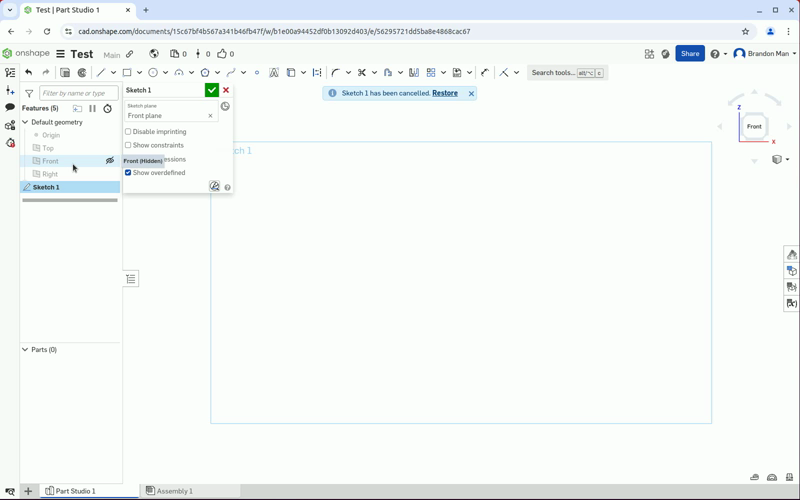
mouse_move(73, 352)
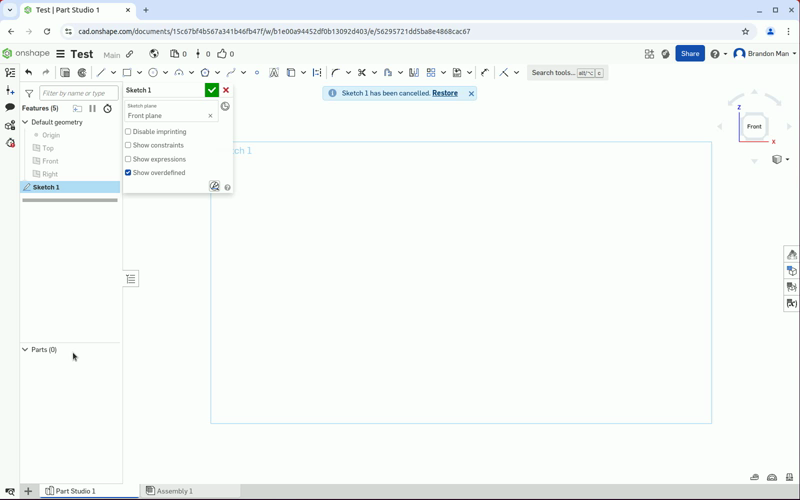
key(y)
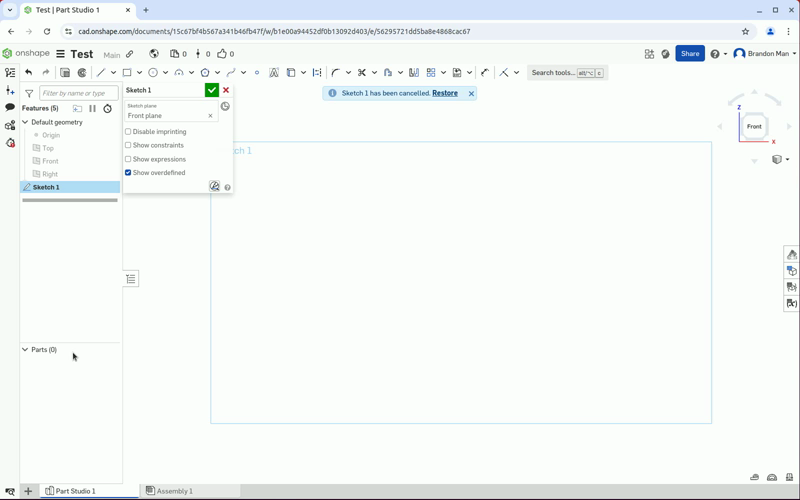
key(l)
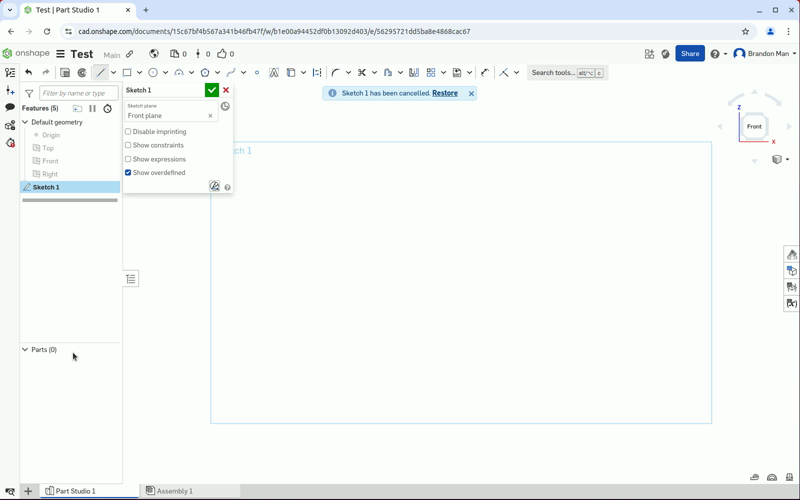
key_down(shift)
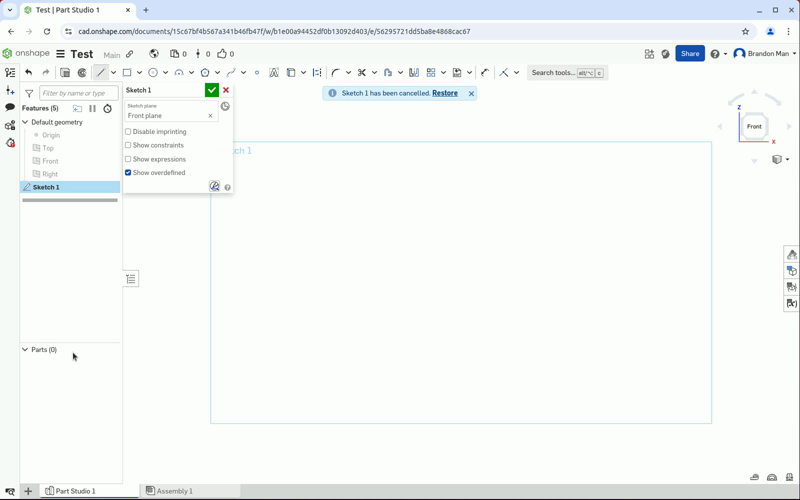
mouse_move(419, 278)
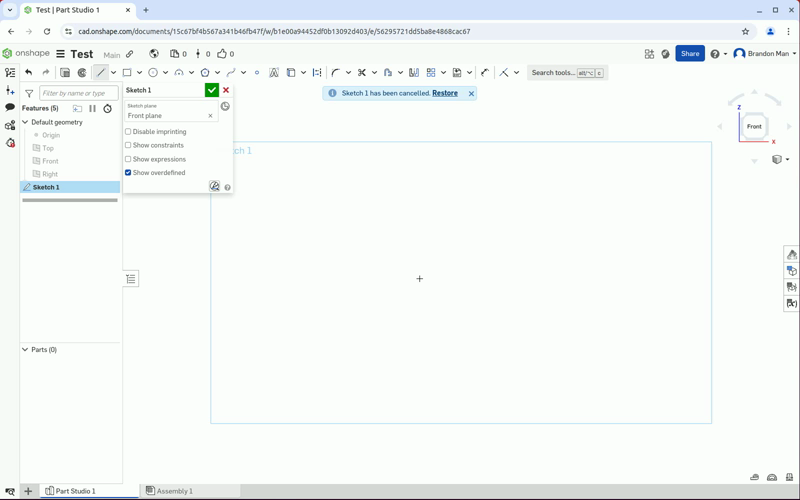
click(419, 278)
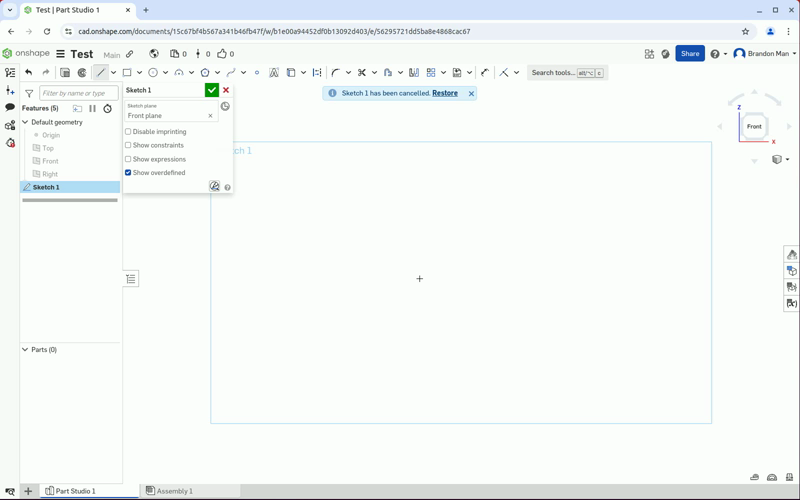
key_up(shift)
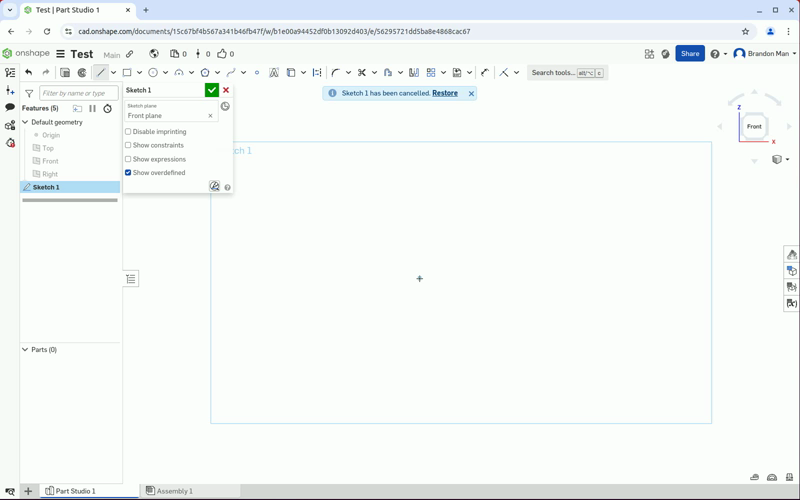
key_down(shift)
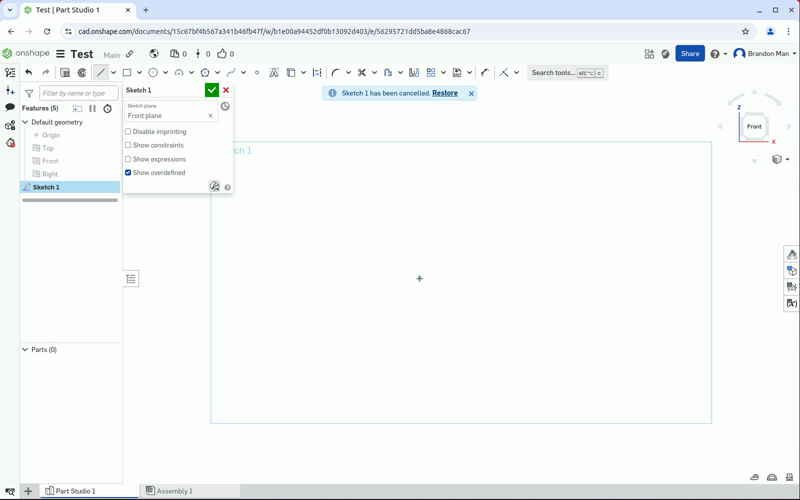
mouse_move(449, 278)
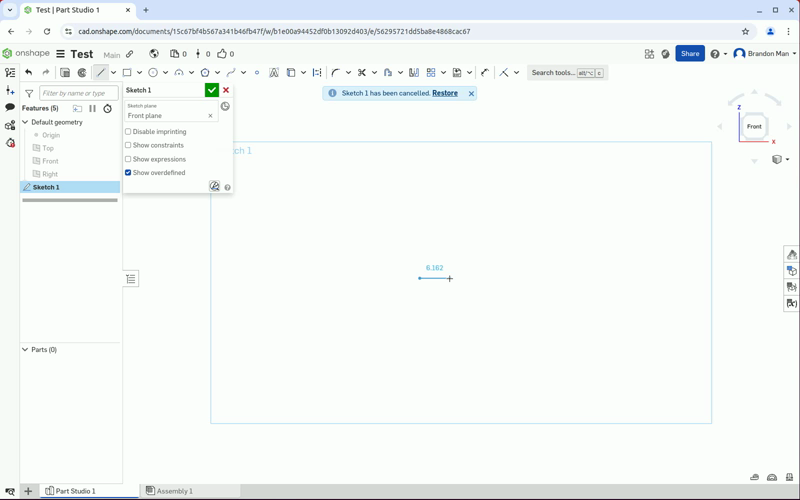
mouse_move(433, 278)
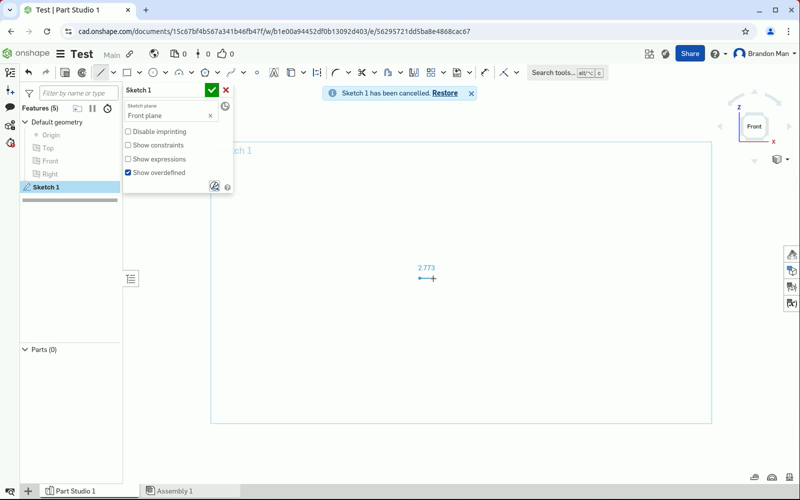
click(433, 278)
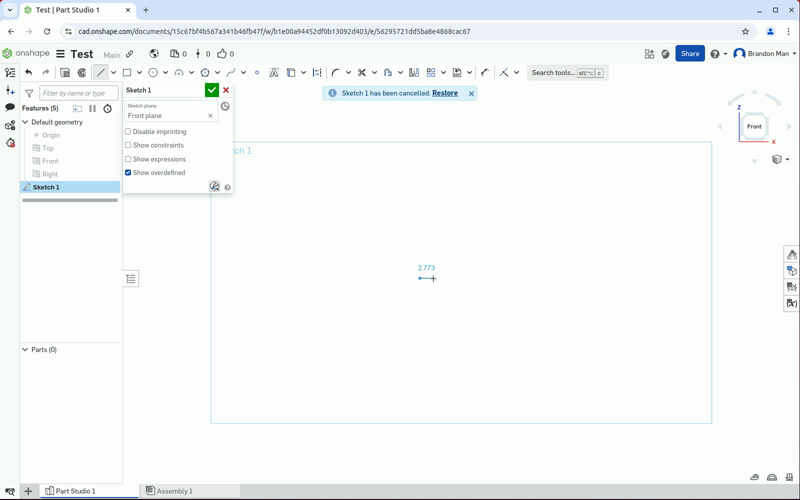
key_up(shift)
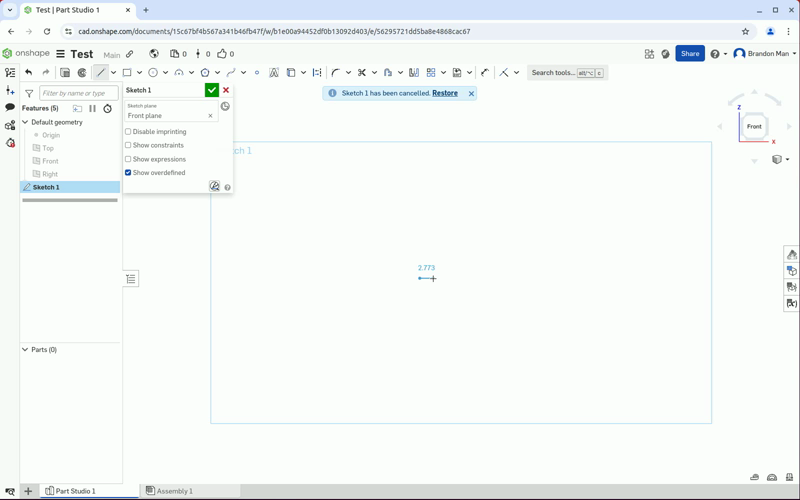
key_down(shift)
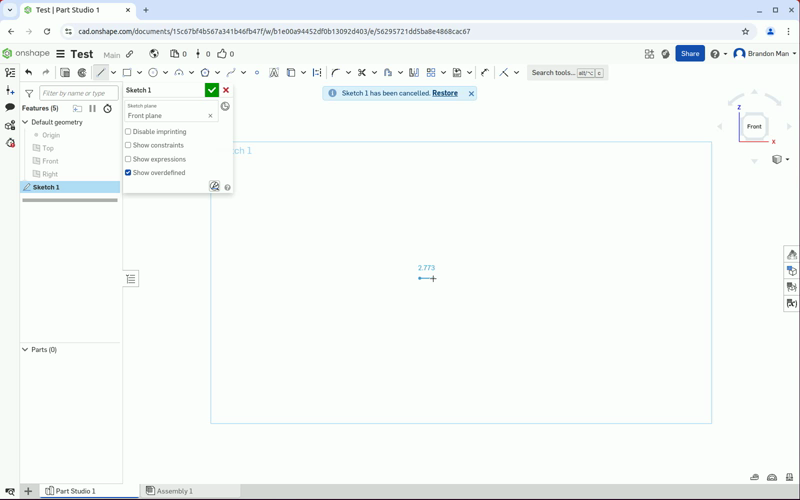
mouse_move(463, 278)
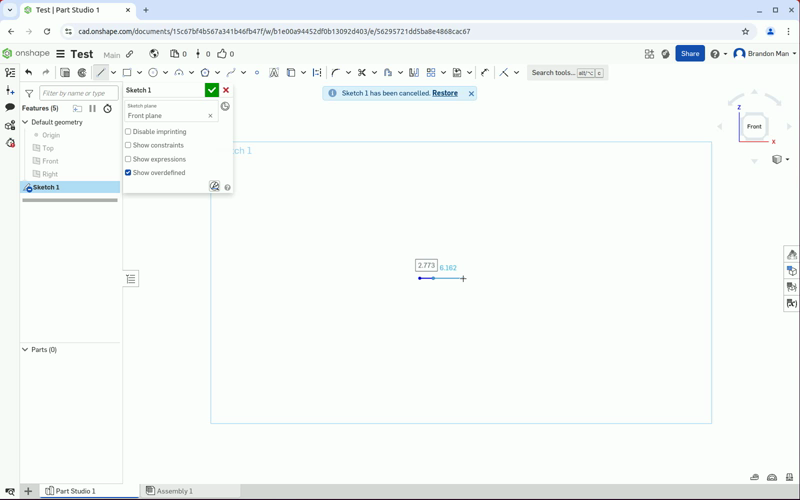
mouse_move(433, 256)
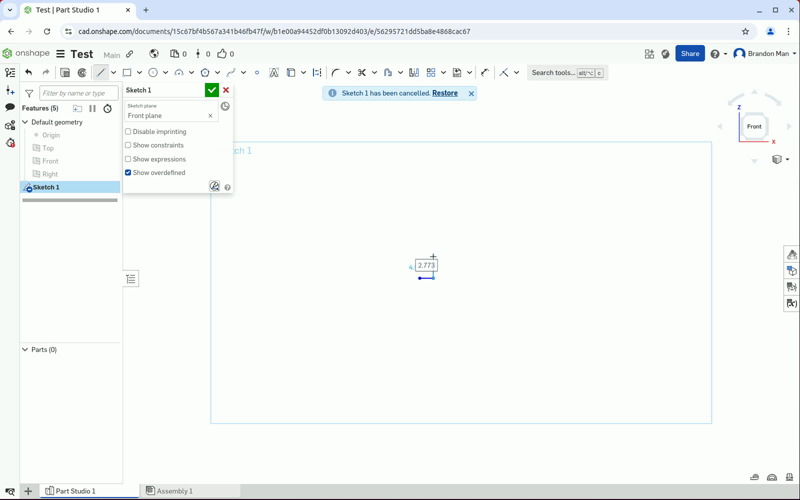
click(433, 256)
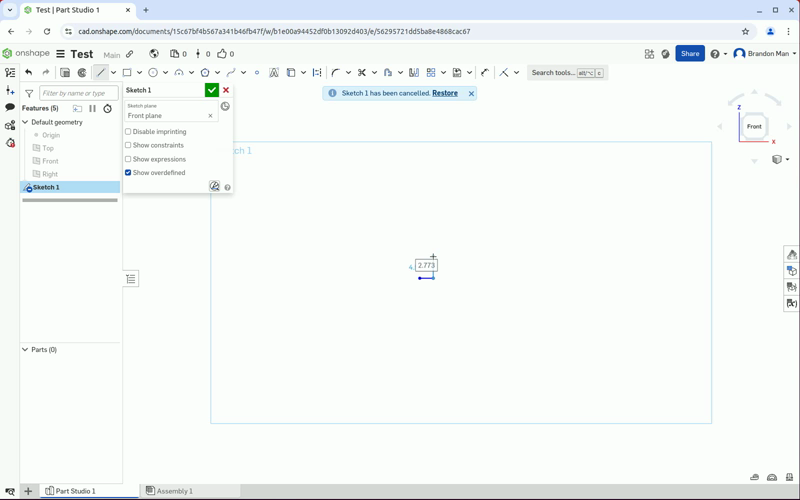
key_up(shift)
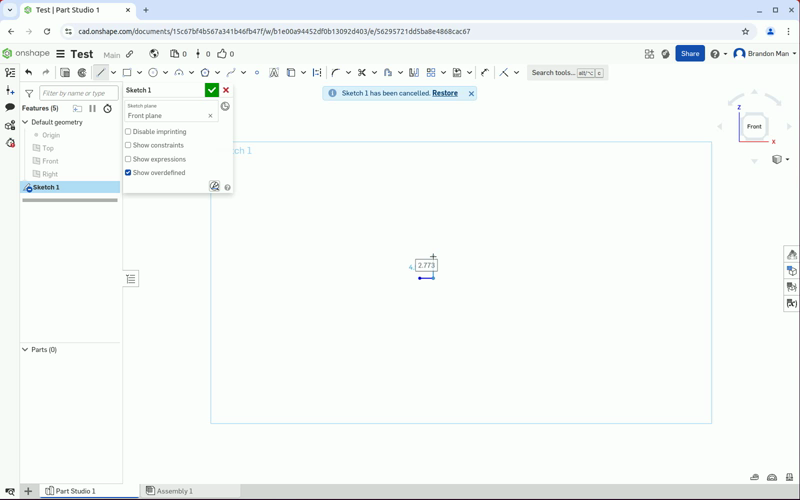
key_down(shift)
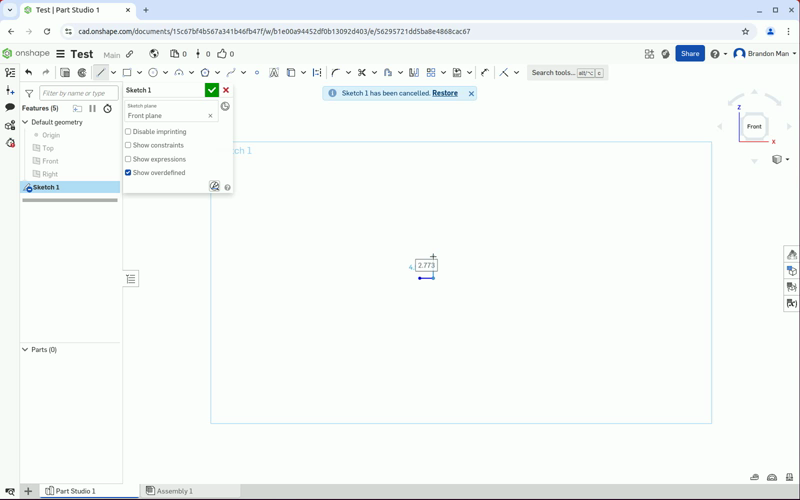
mouse_move(463, 256)
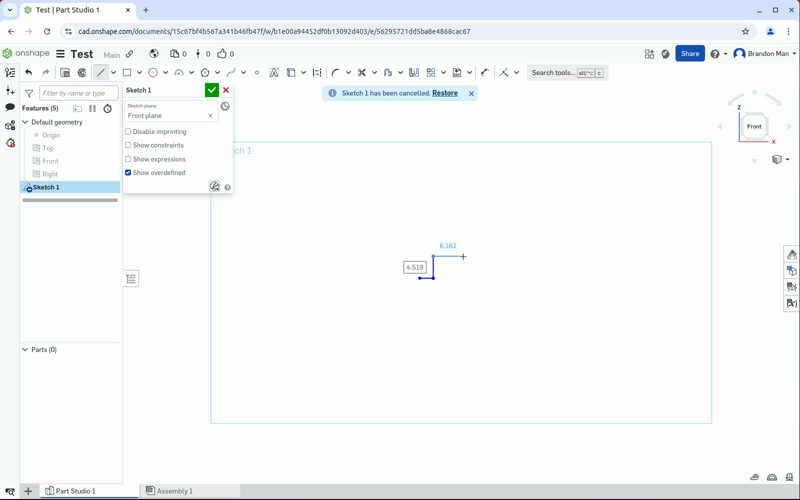
mouse_move(419, 256)
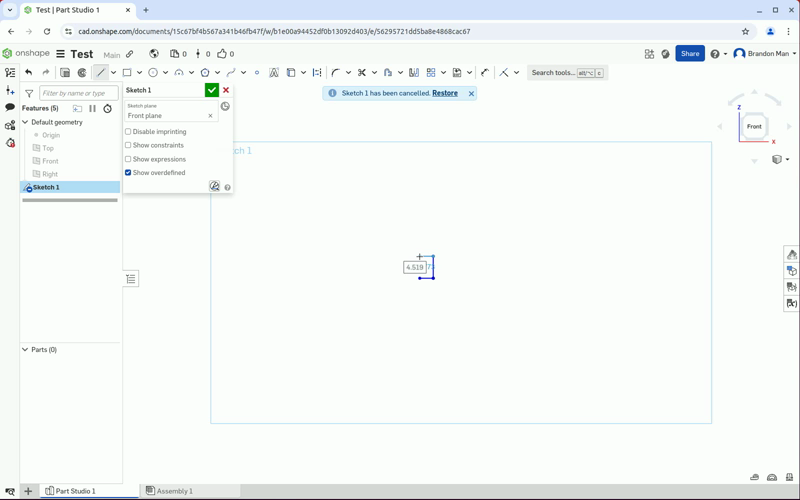
click(419, 256)
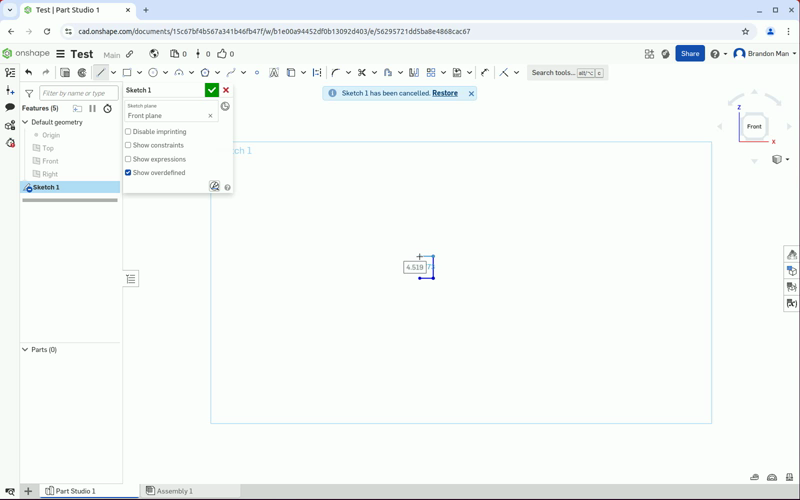
key_up(shift)
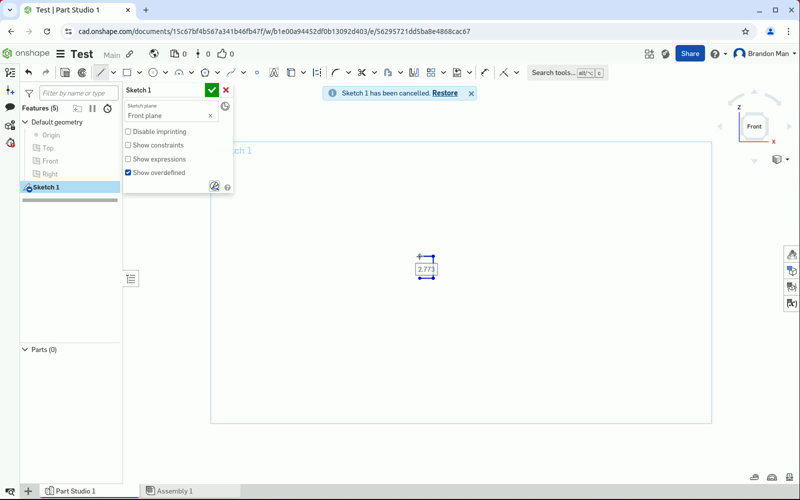
mouse_move(449, 256)
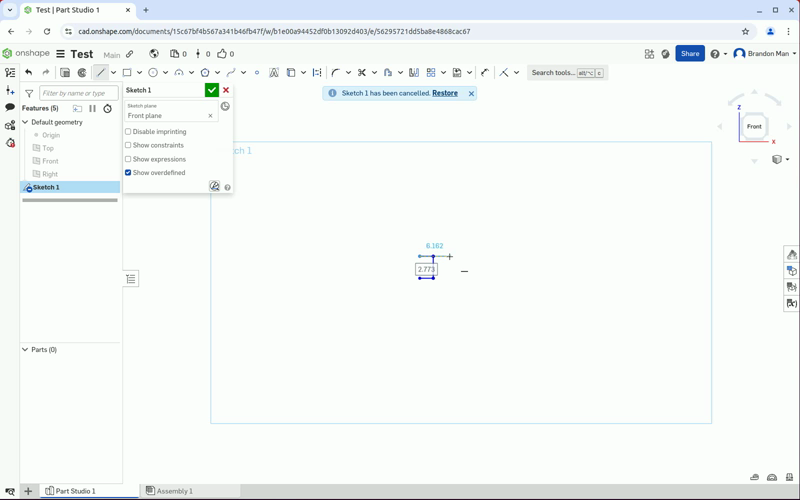
key_down(shift)
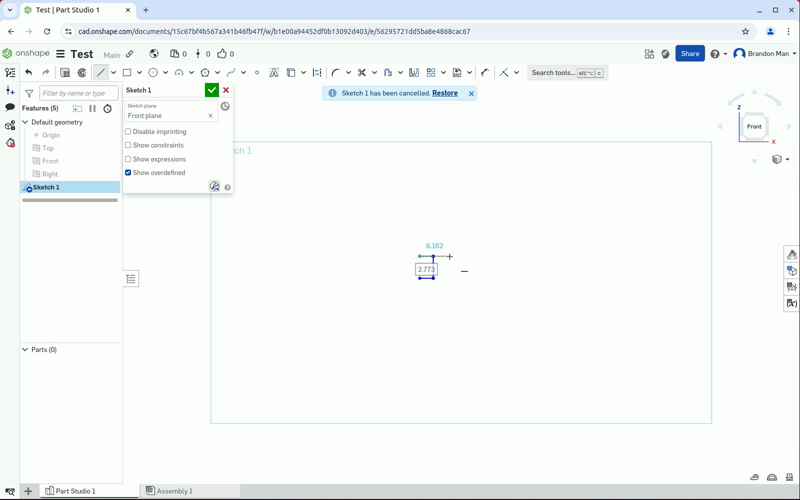
mouse_move(419, 278)
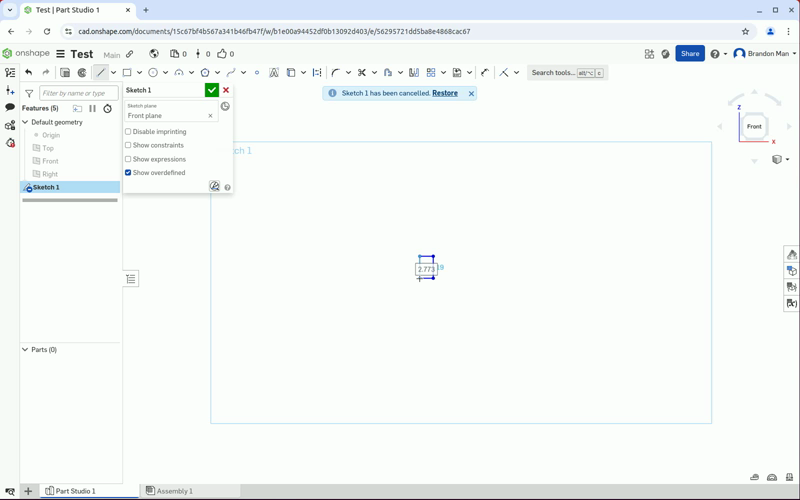
key_up(shift)
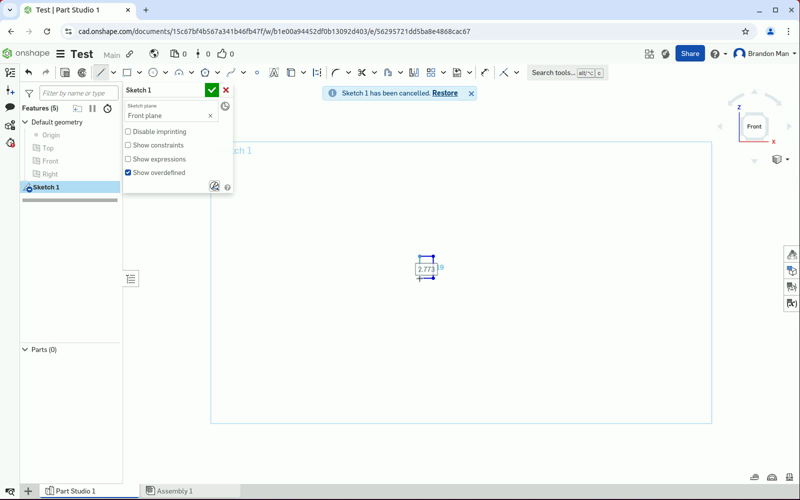
click(419, 278)
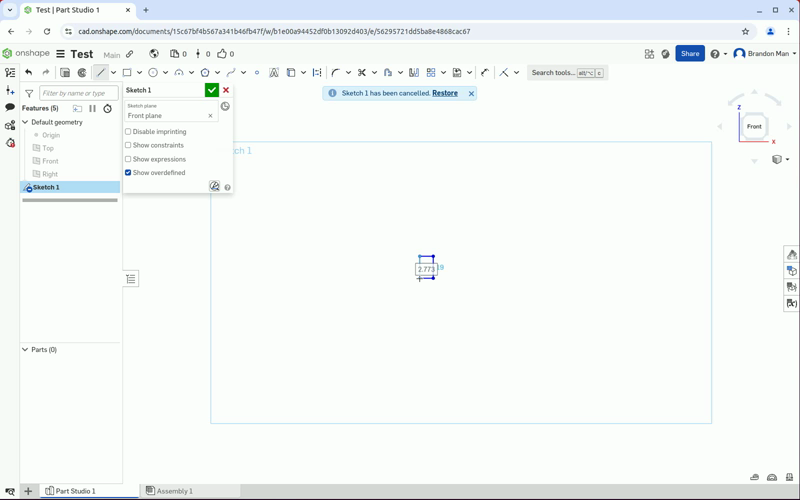
key(esc)
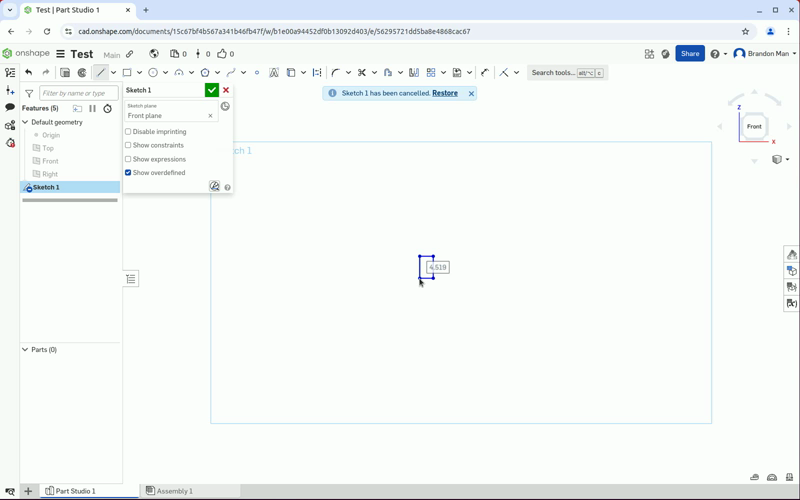
mouse_move(427, 275)
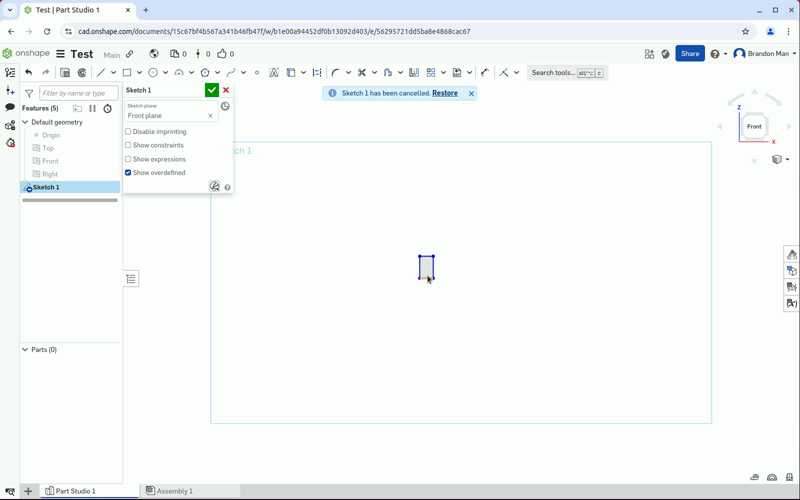
scroll(6)
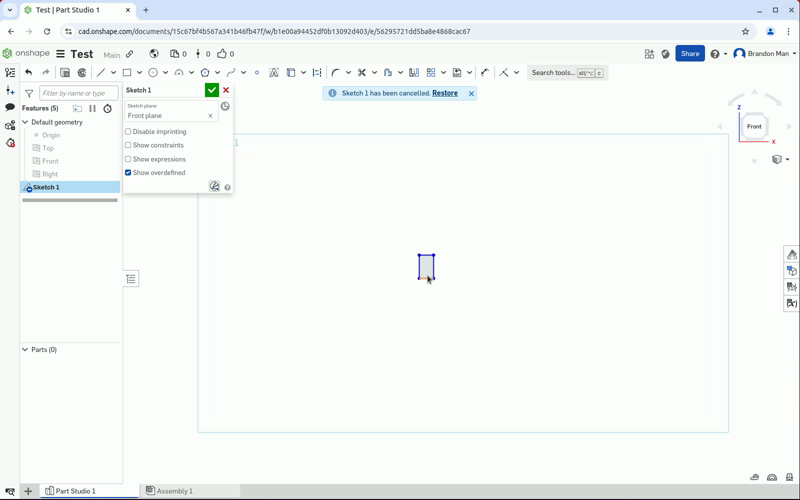
scroll(6)
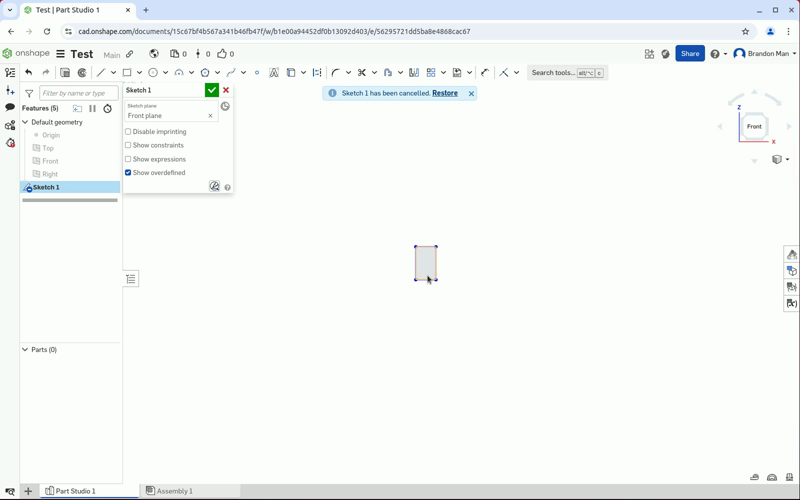
scroll(6)
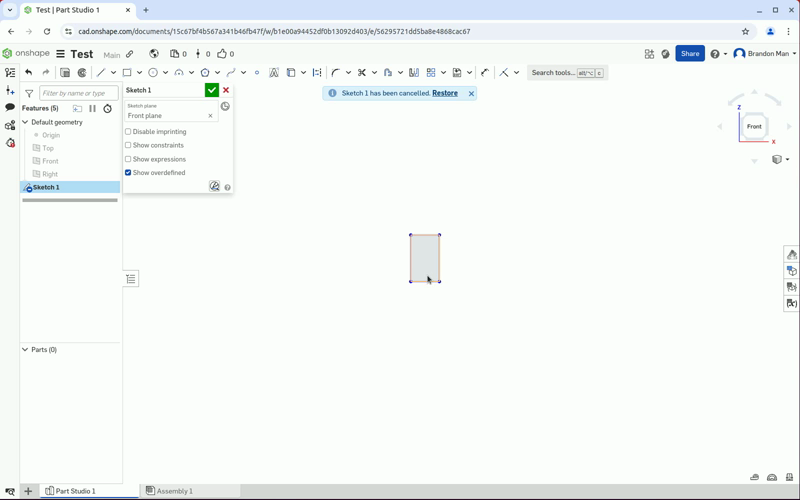
scroll(6)
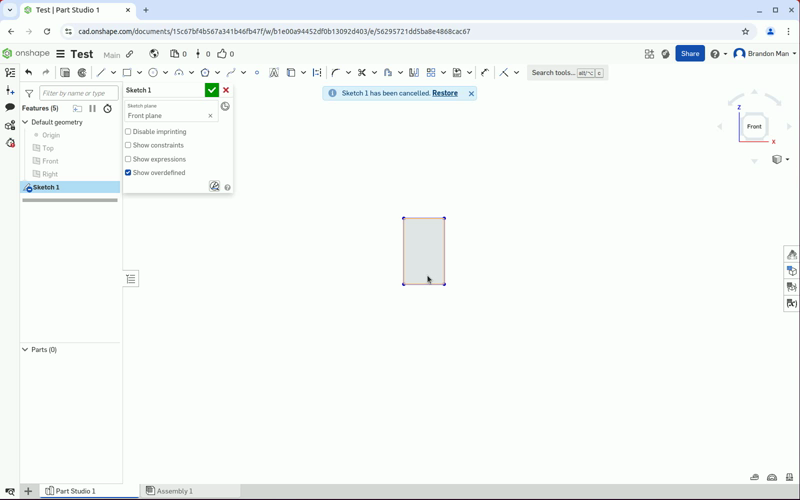
scroll(6)
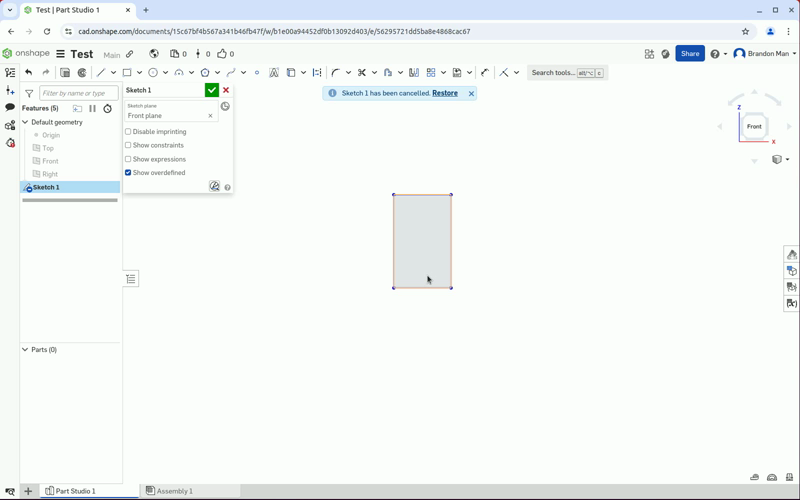
scroll(6)
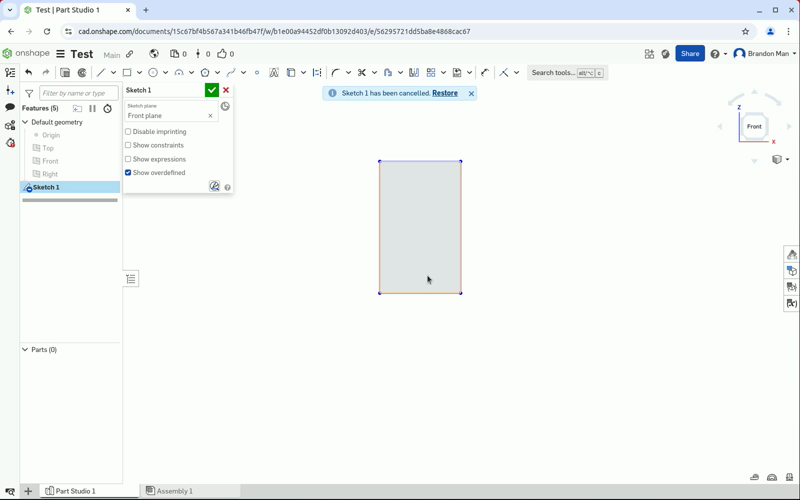
scroll(6)
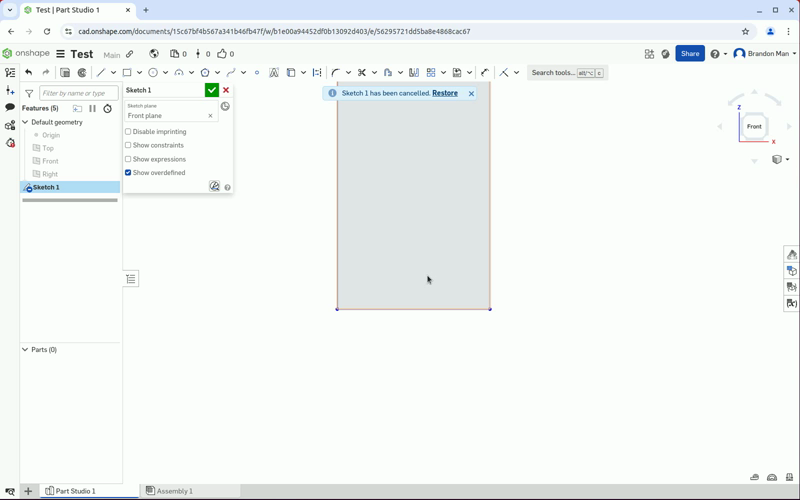
click(427, 275)
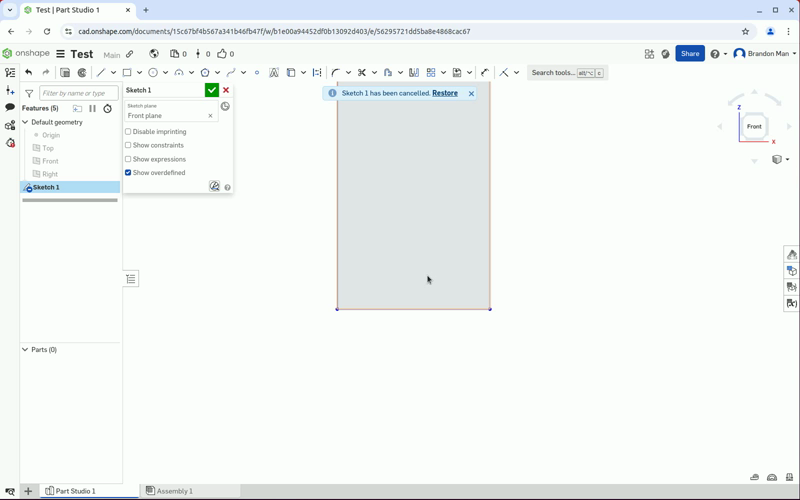
scroll(-6)
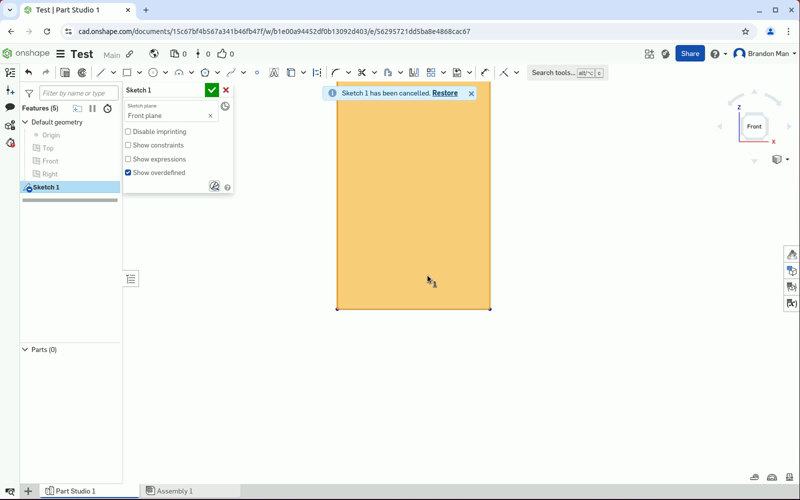
scroll(-6)
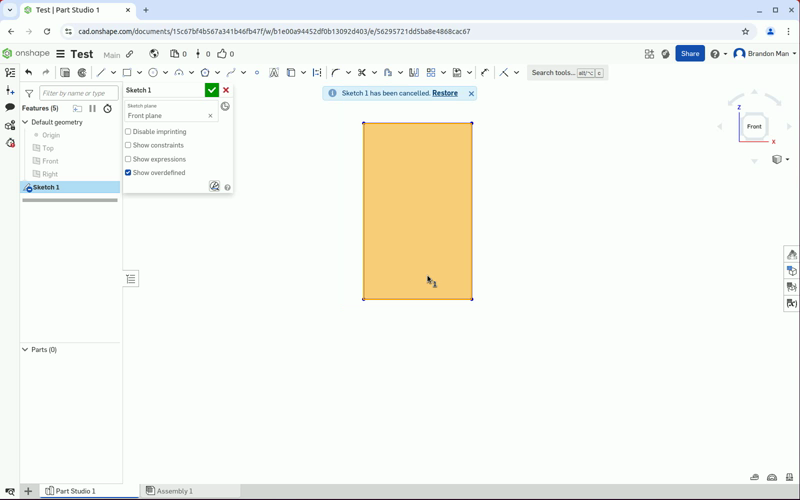
scroll(-6)
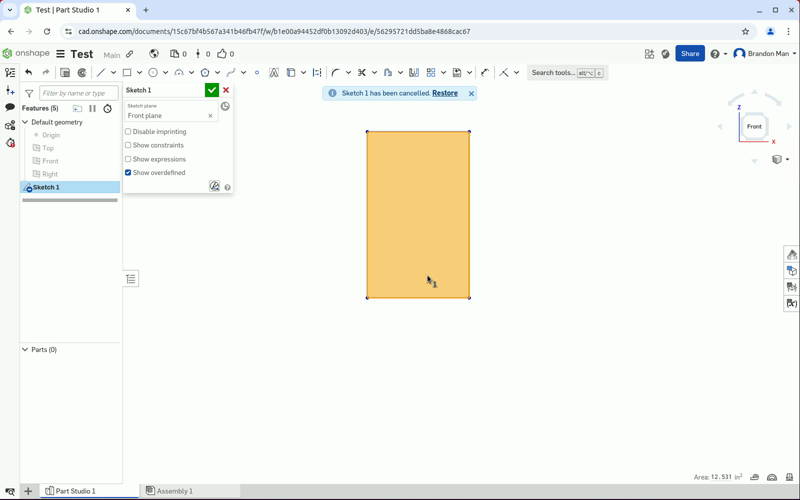
scroll(-6)
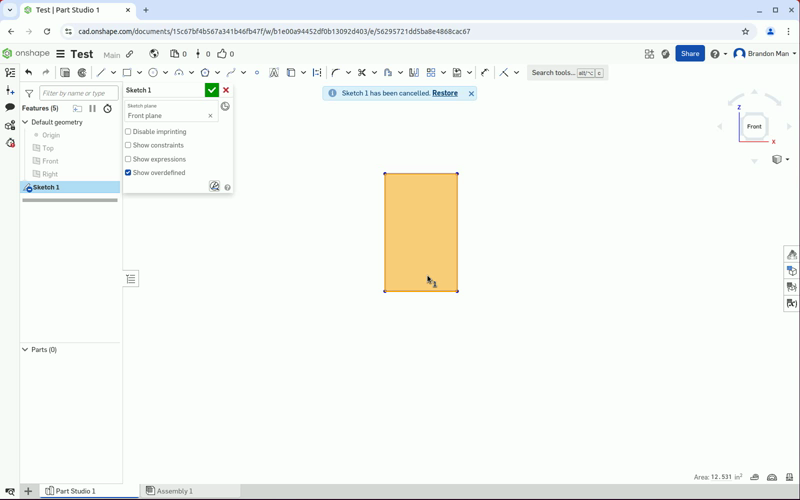
scroll(-6)
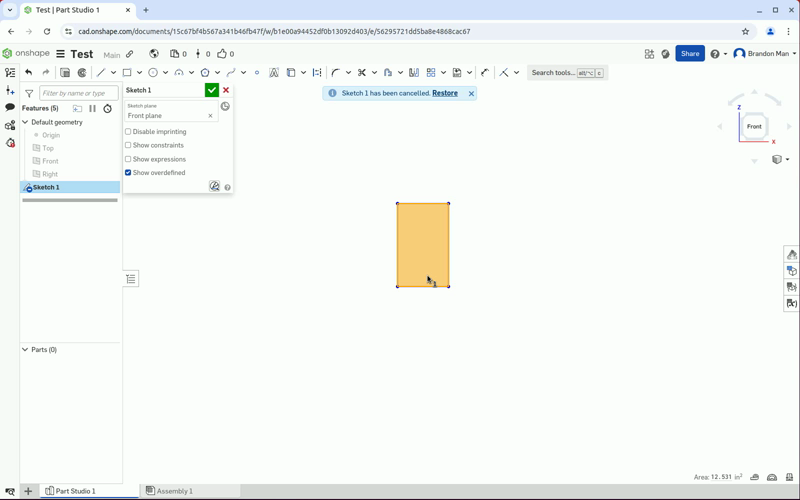
scroll(-6)
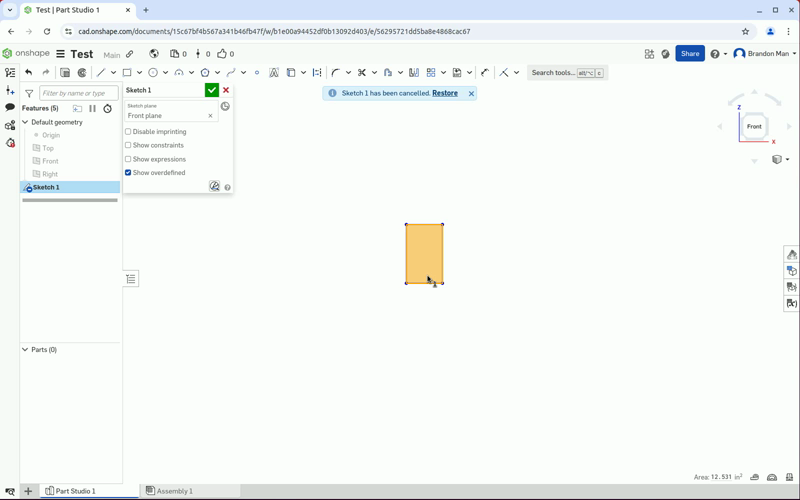
scroll(-6)
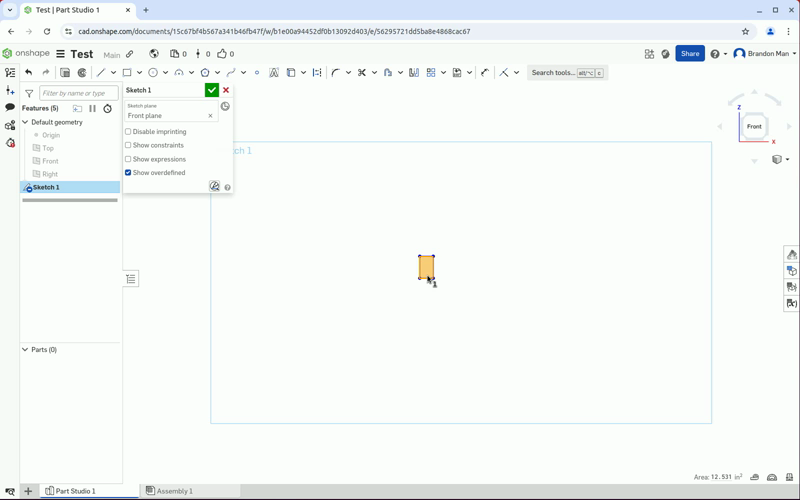
mouse_move(73, 352)
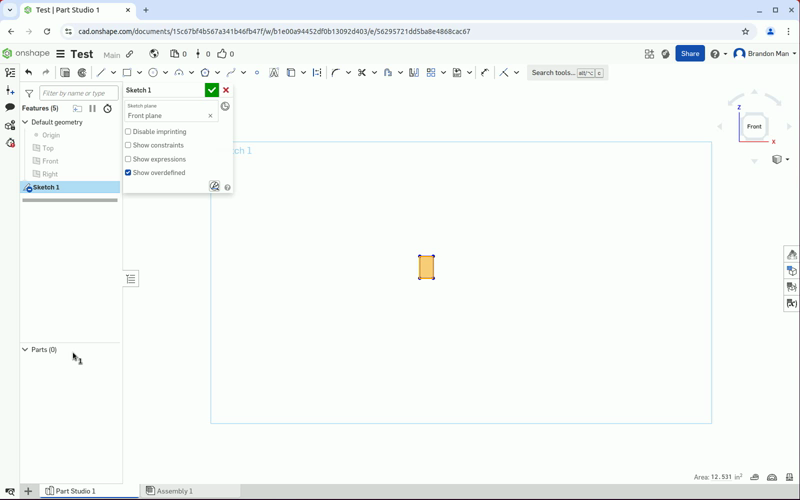
key(shift+y)
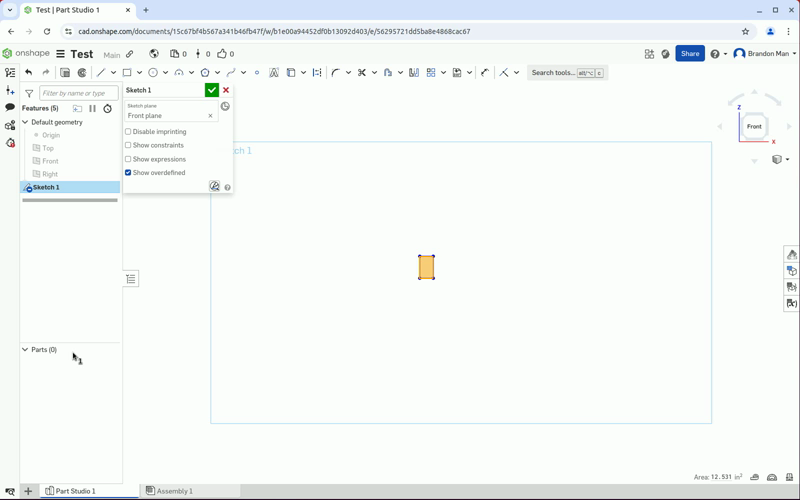
key(shift+e)
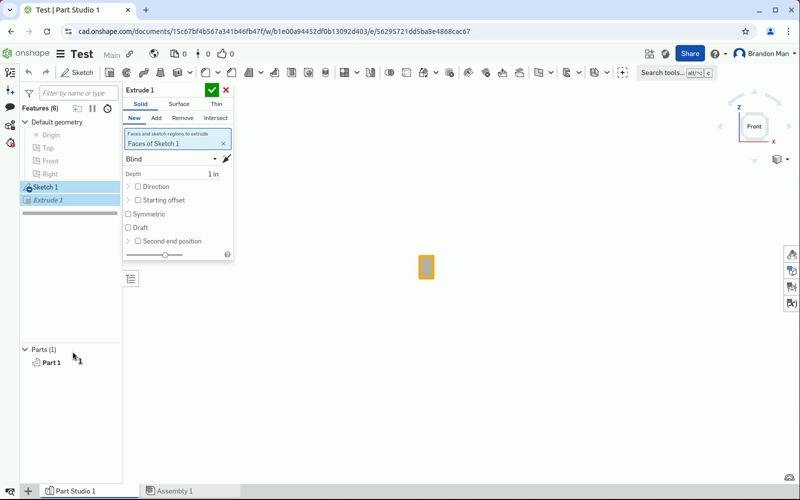
mouse_move(143, 106)
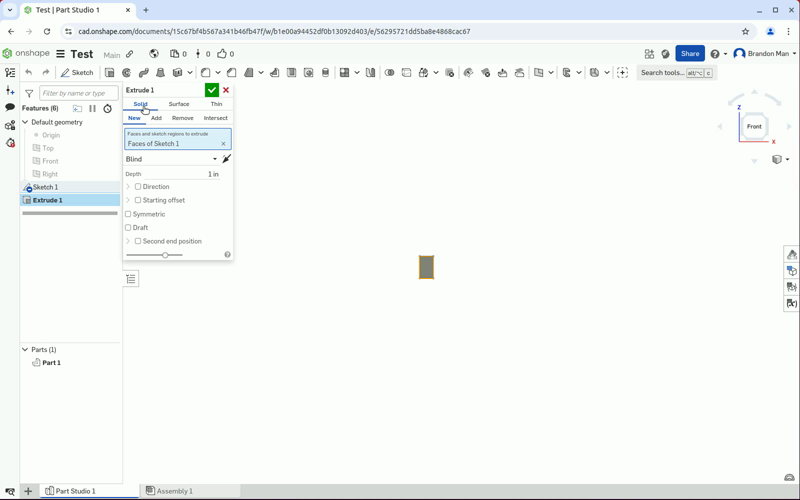
click(143, 106)
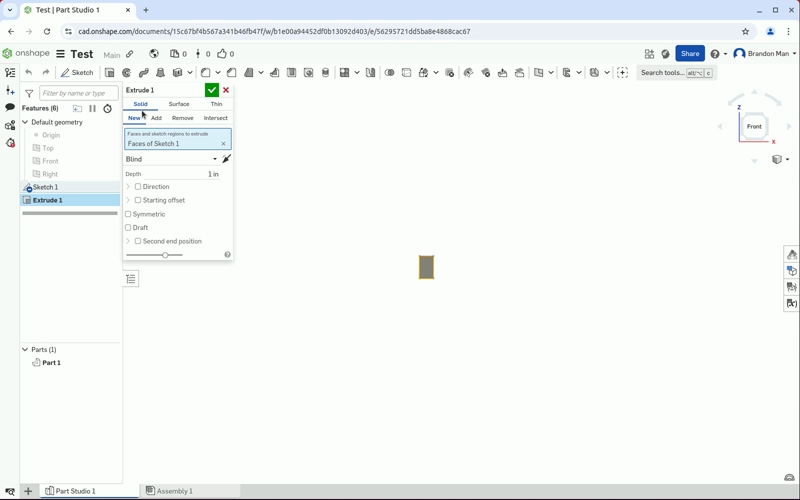
mouse_move(137, 120)
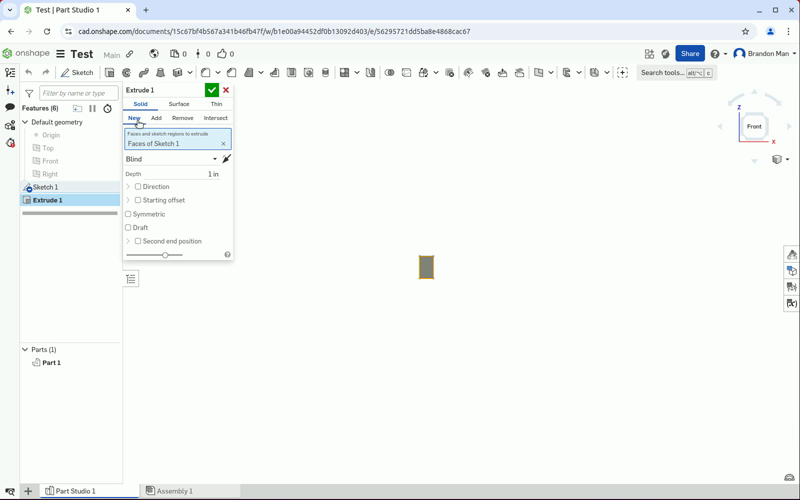
click(137, 120)
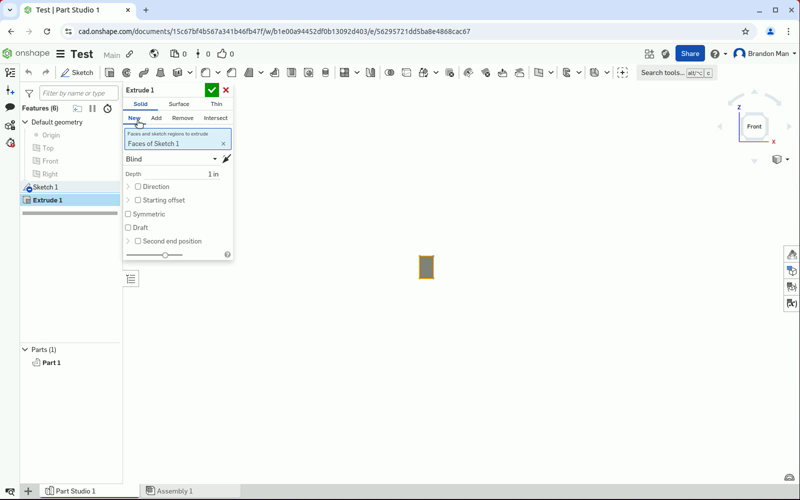
key(tab, 4)
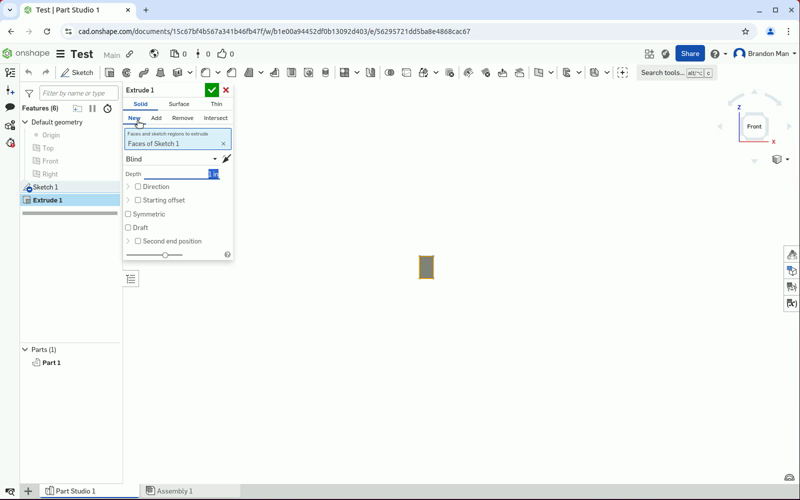
text(5.777)
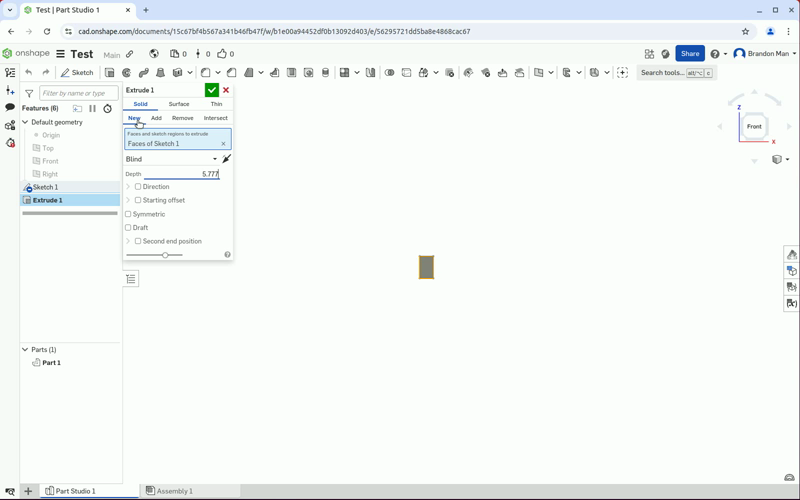
key(enter)
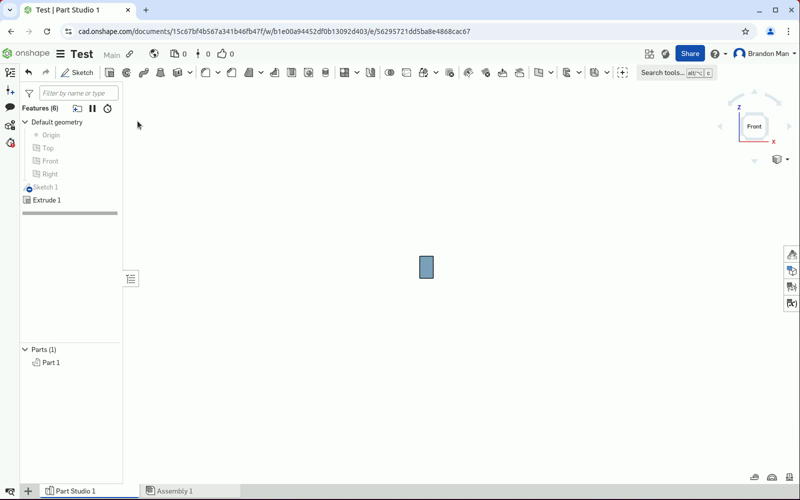
key(shift+h)
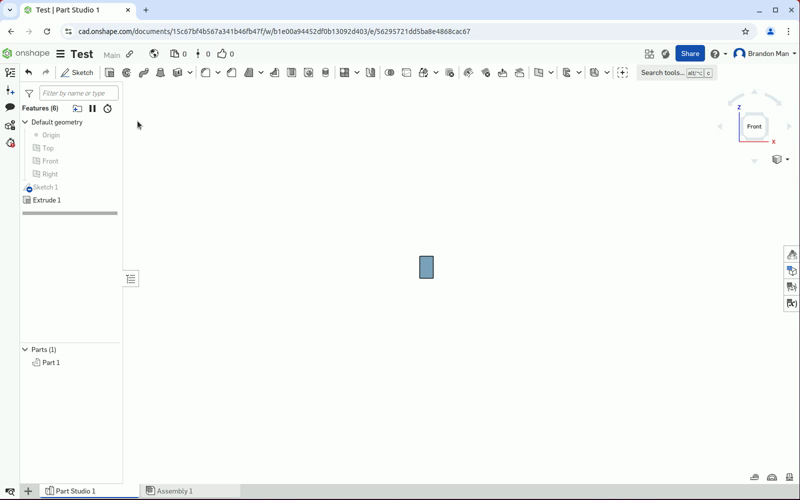
key(shift+h)
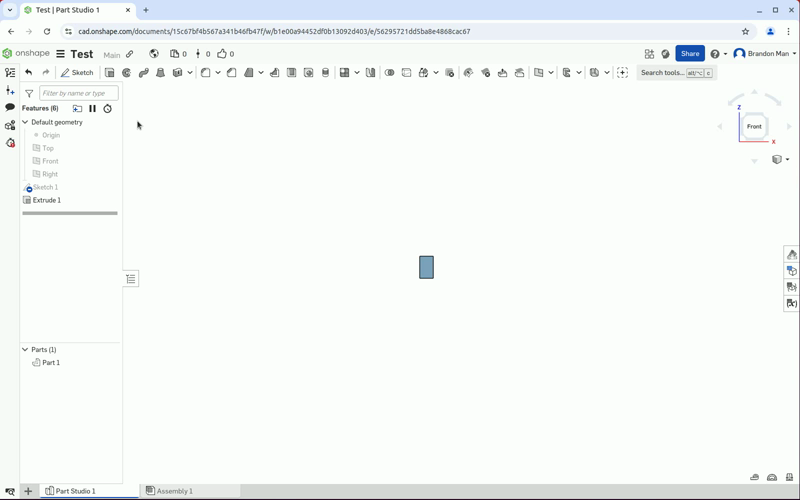
mouse_move(73, 189)
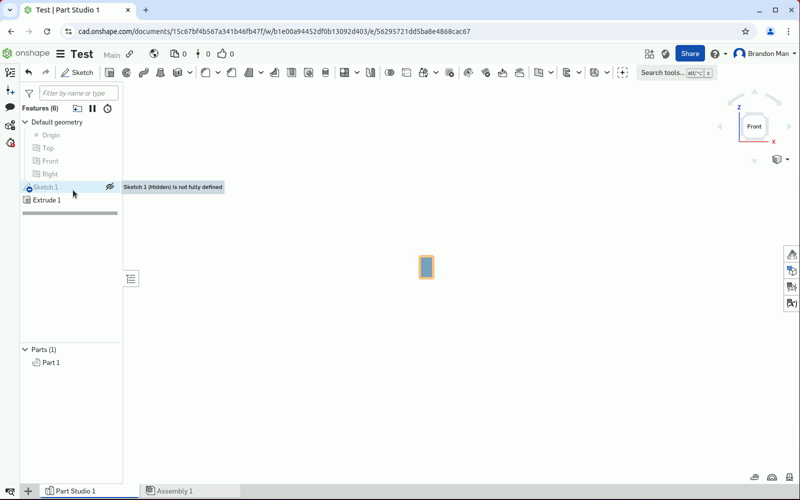
click(73, 189)
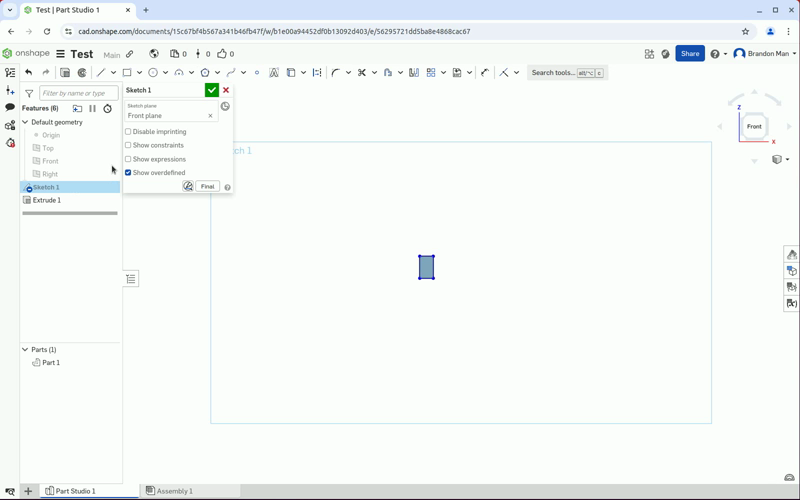
mouse_move(229, 92)
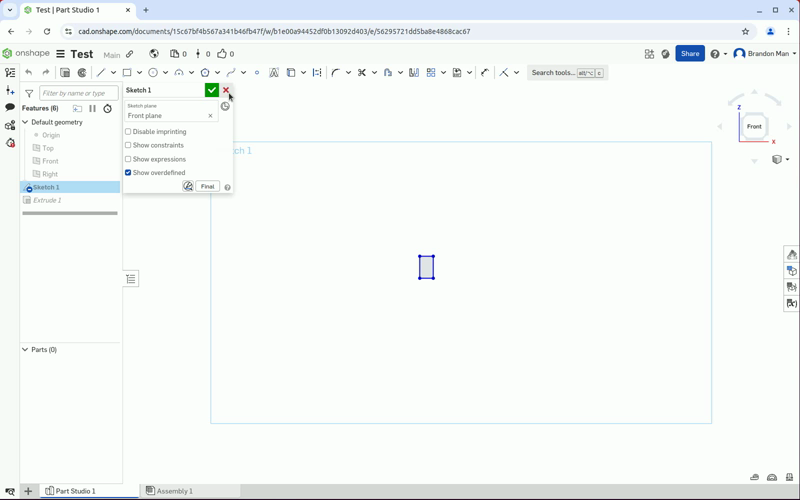
click(229, 92)
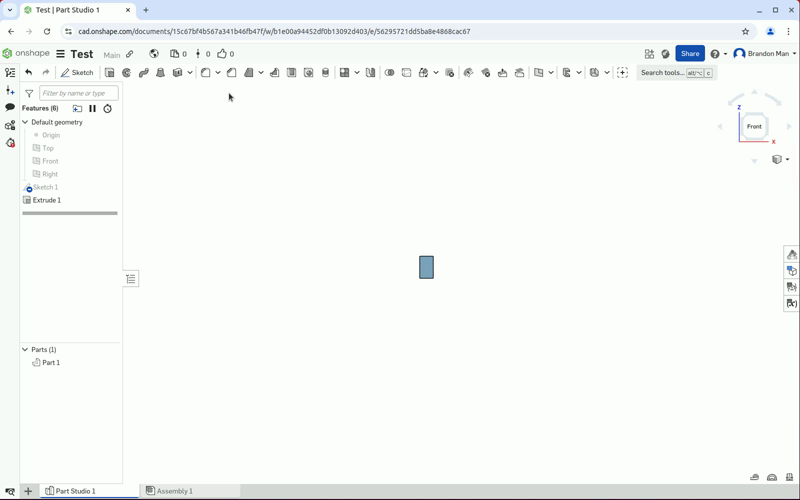
mouse_move(541, 75)
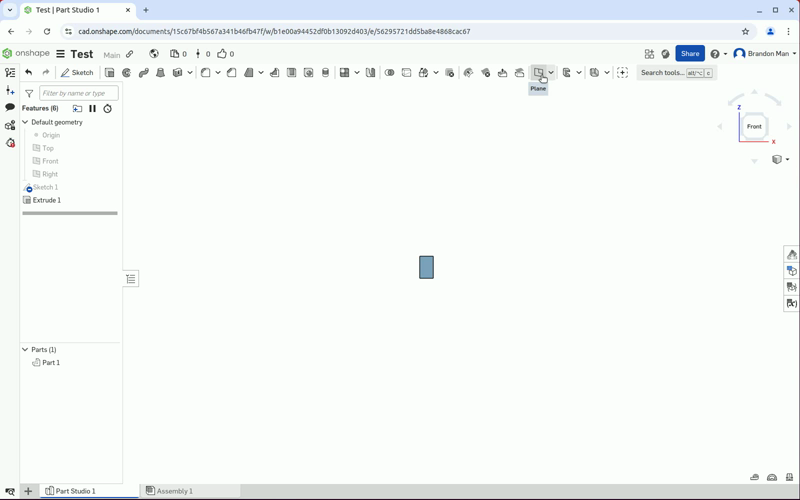
click(541, 75)
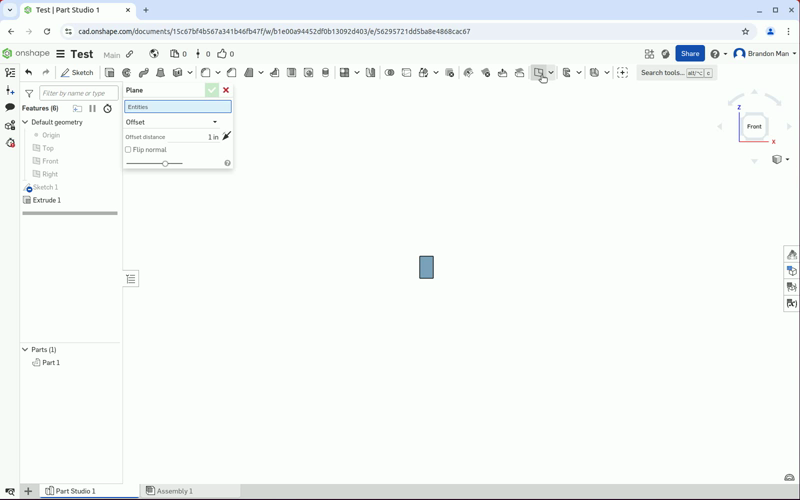
mouse_move(73, 163)
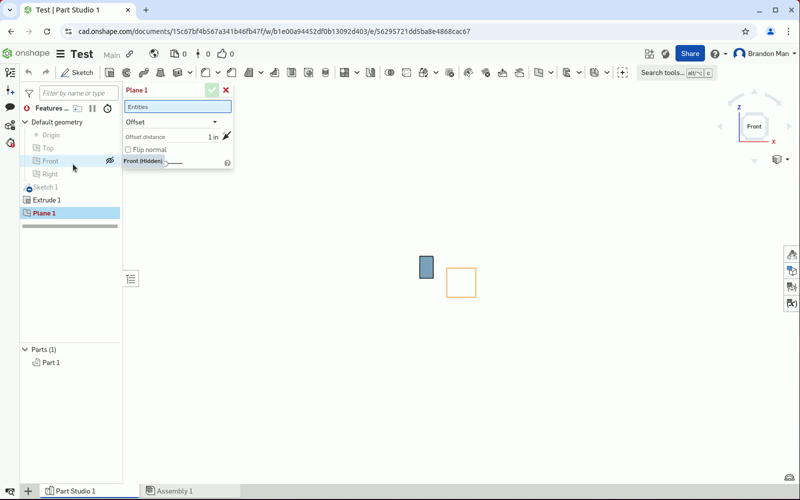
click(73, 163)
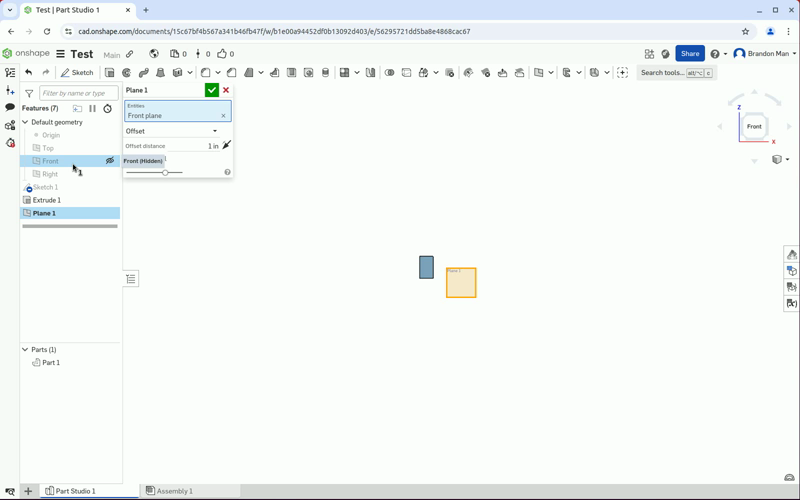
key(tab, 2)
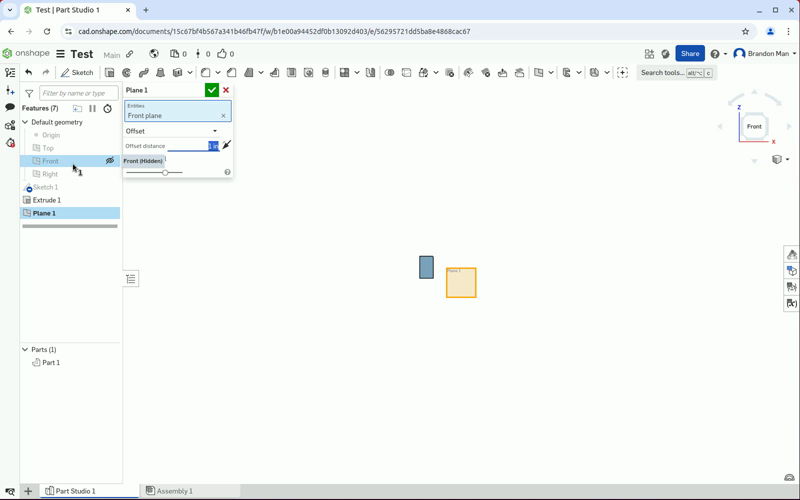
text(5.792)
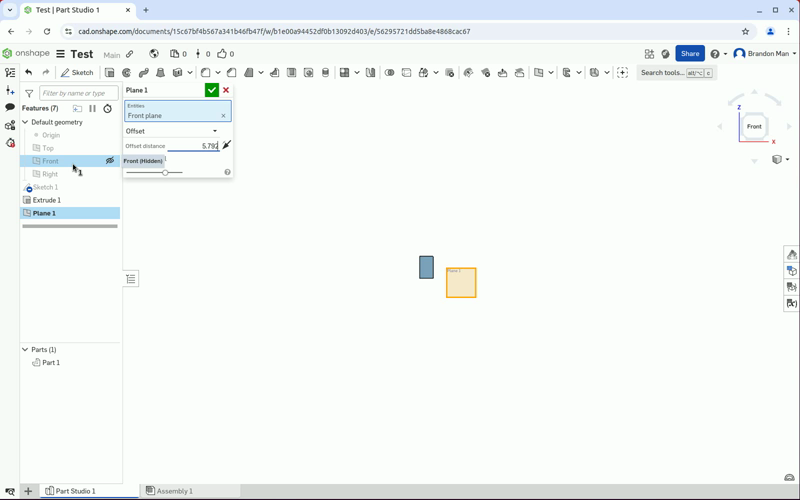
key(enter, 2)
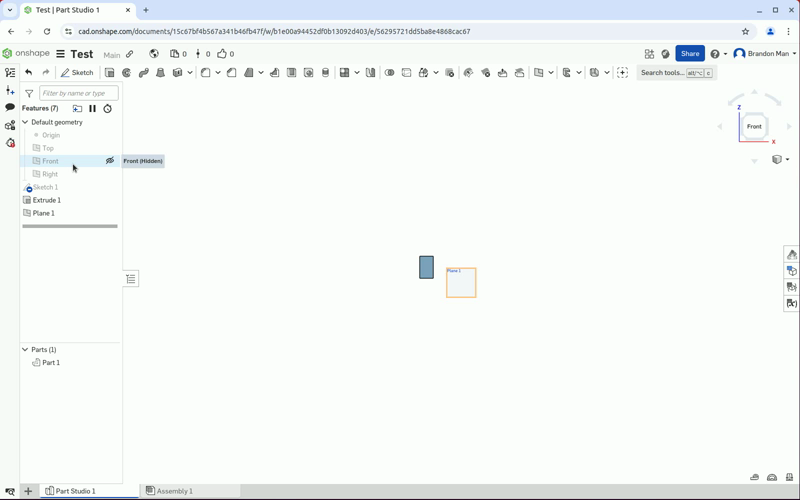
key(shift+s)
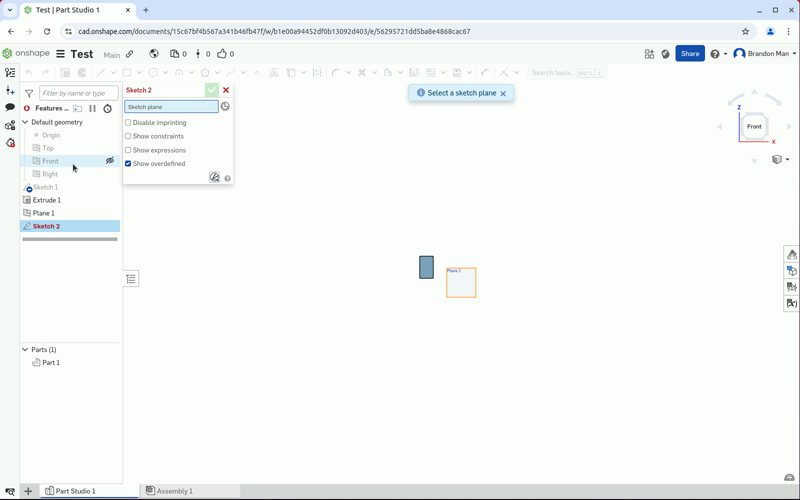
mouse_move(73, 215)
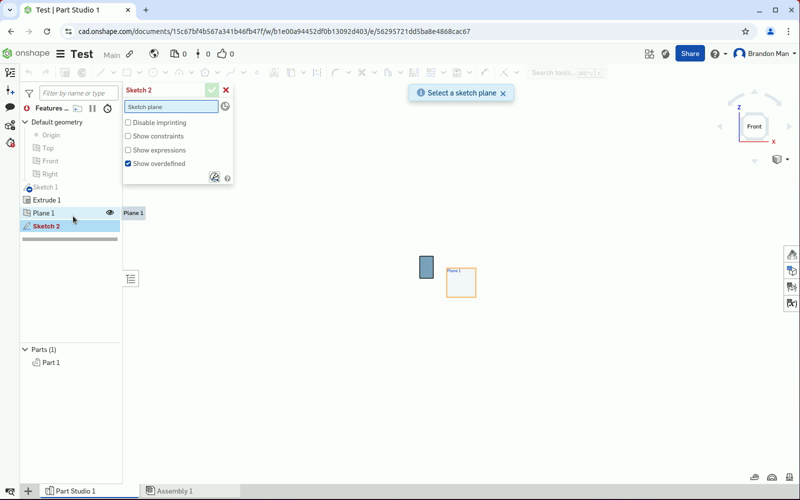
click(73, 215)
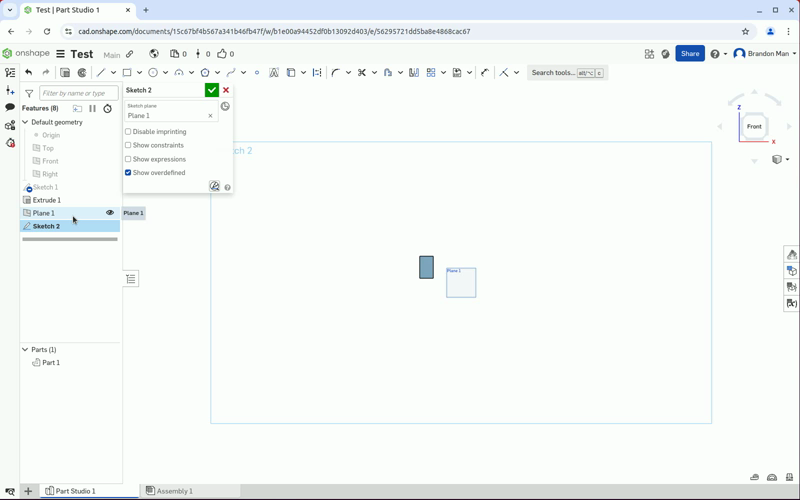
mouse_move(73, 352)
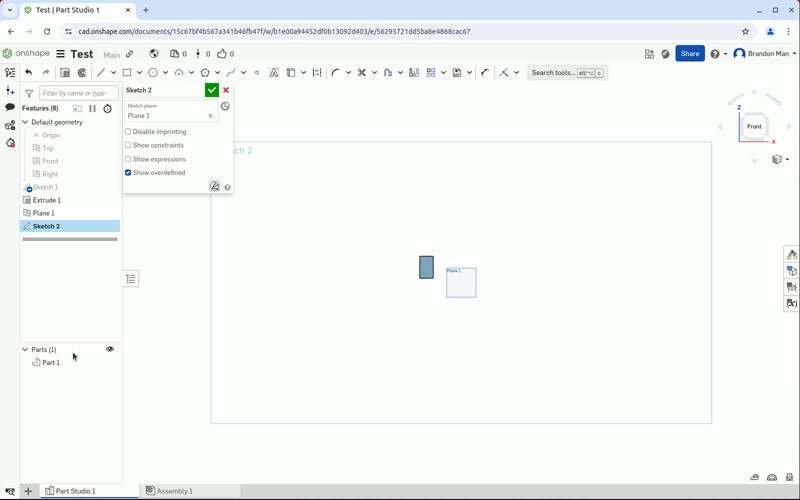
key(y)
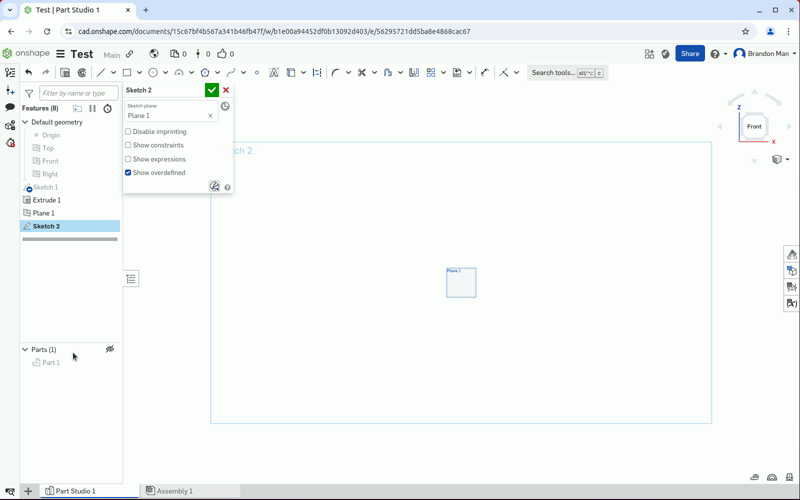
key(c)
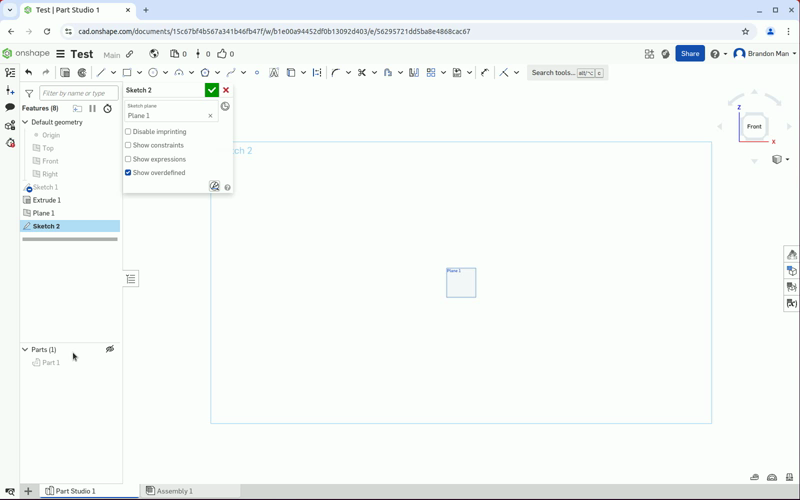
key_down(shift)
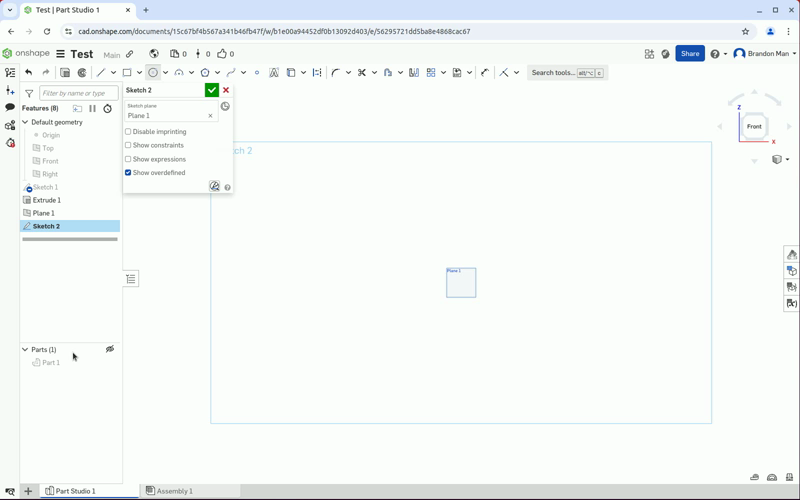
mouse_move(425, 266)
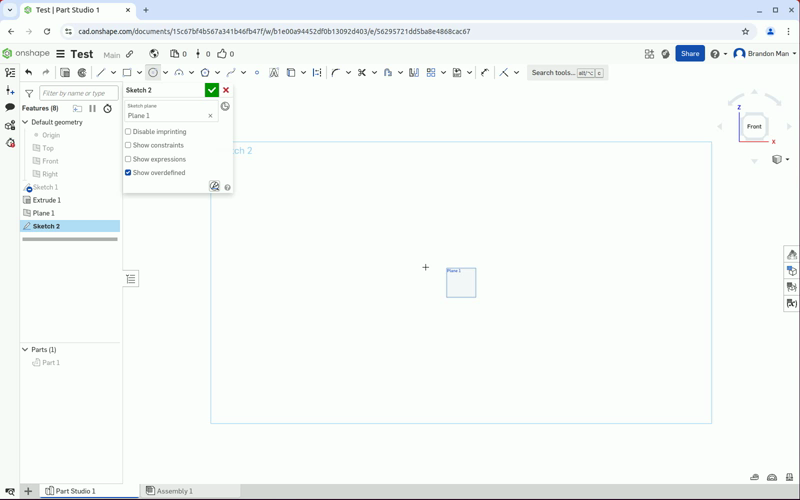
click(425, 266)
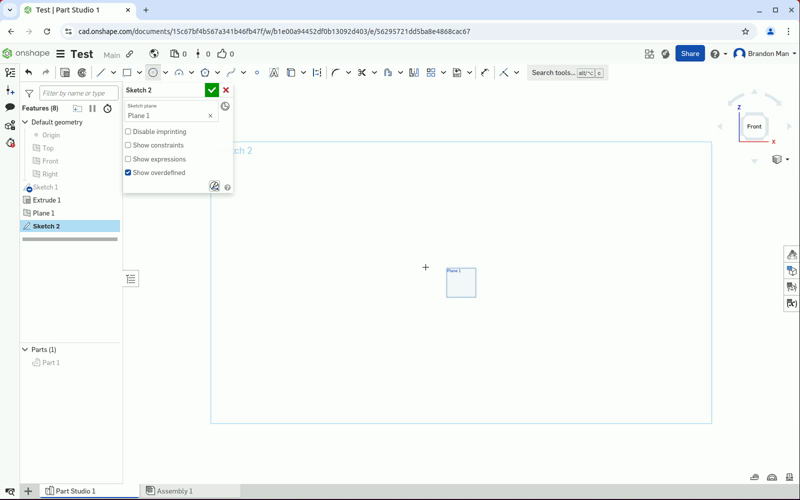
key_up(shift)
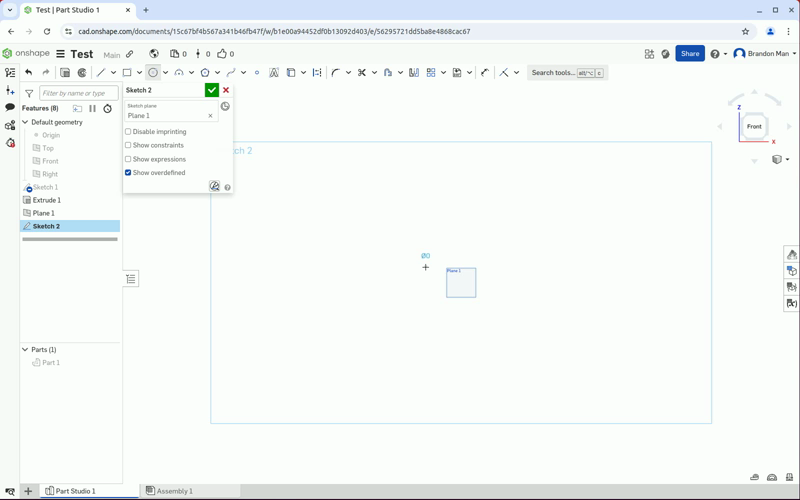
mouse_move(429, 266)
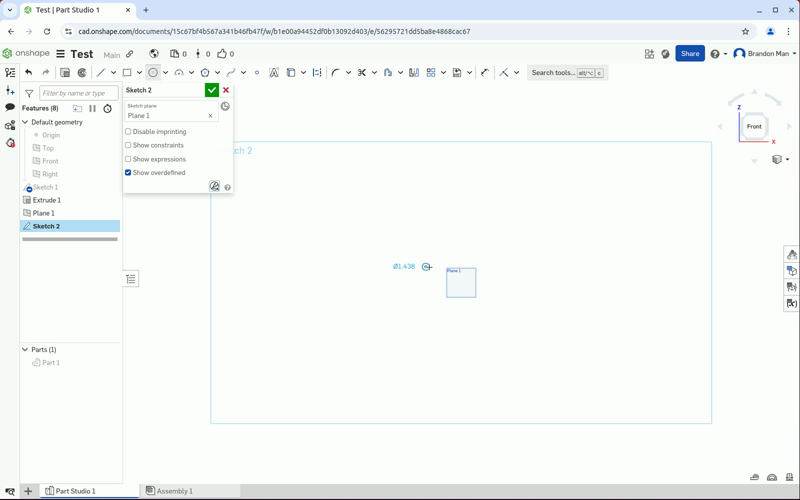
click(429, 266)
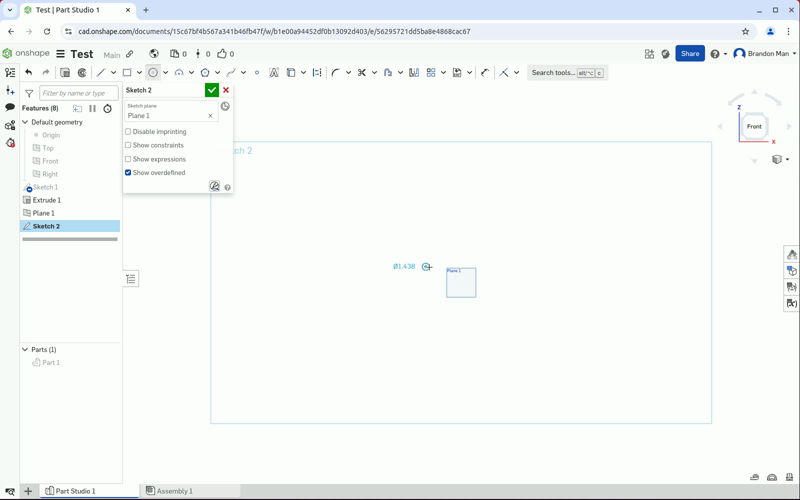
key(esc)
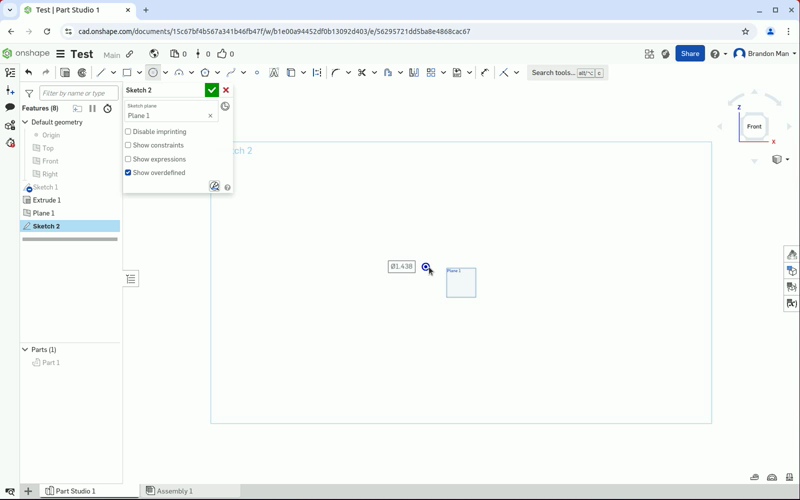
mouse_move(427, 266)
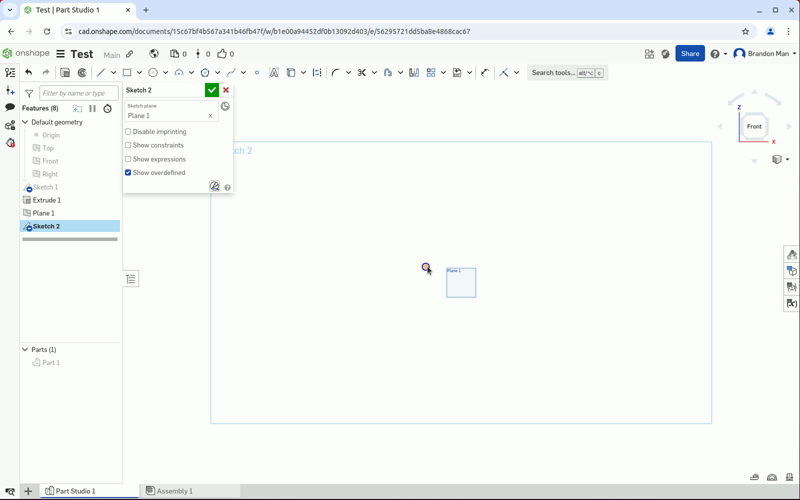
scroll(6)
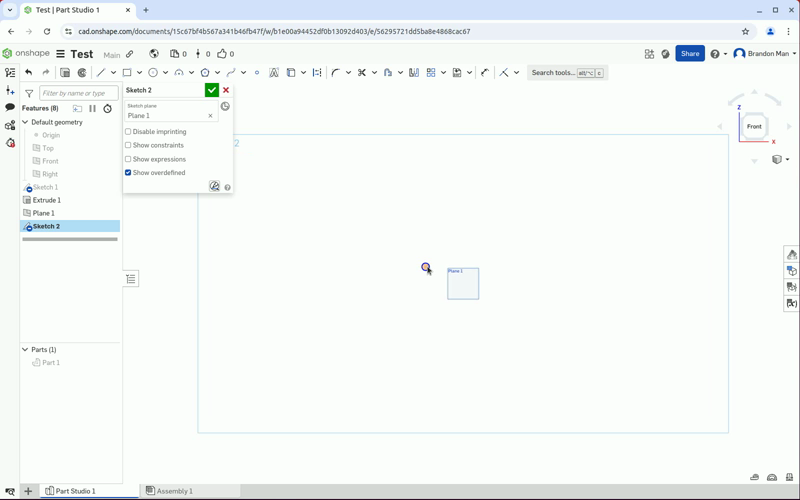
scroll(6)
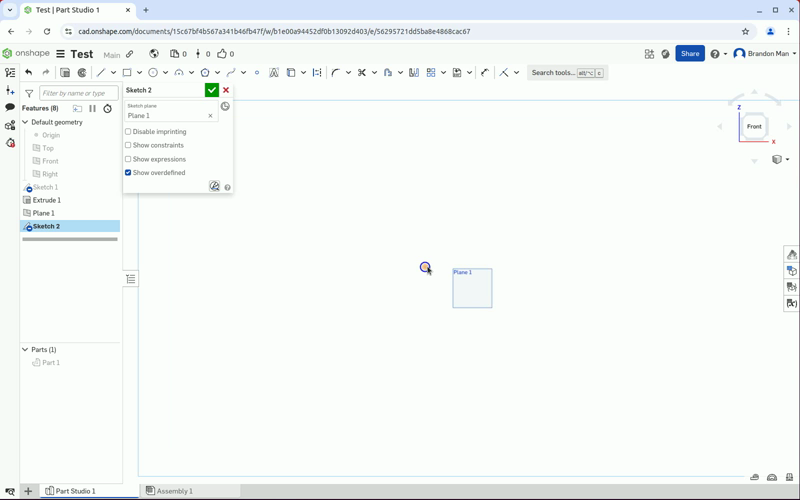
scroll(6)
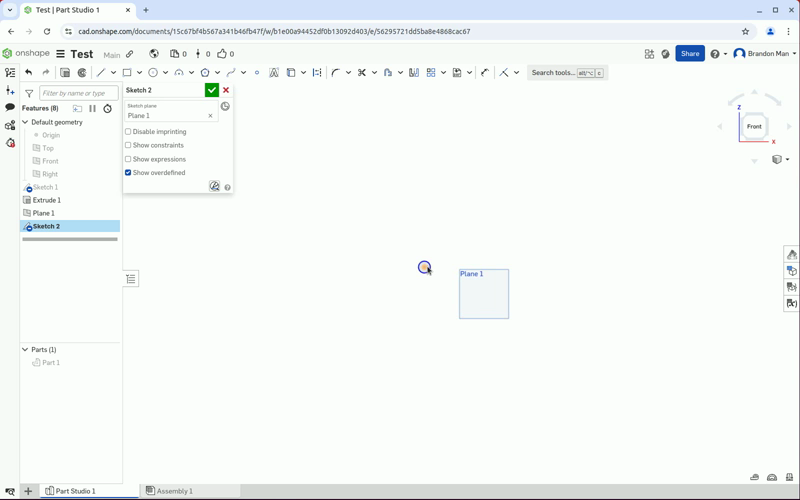
scroll(6)
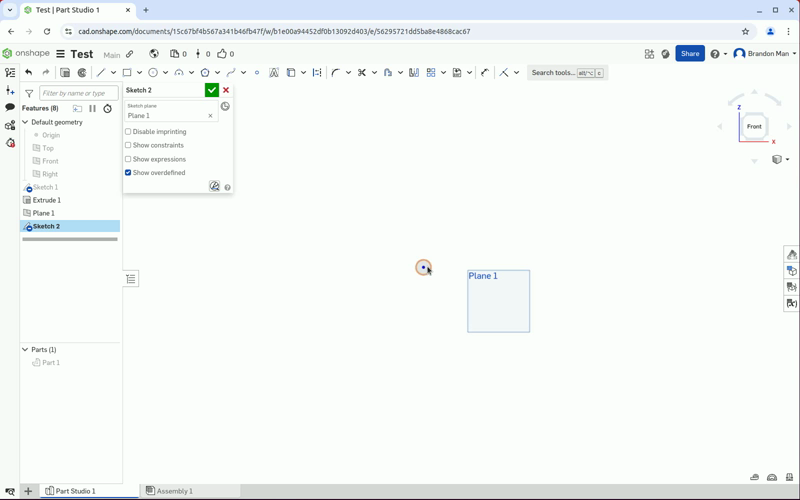
scroll(6)
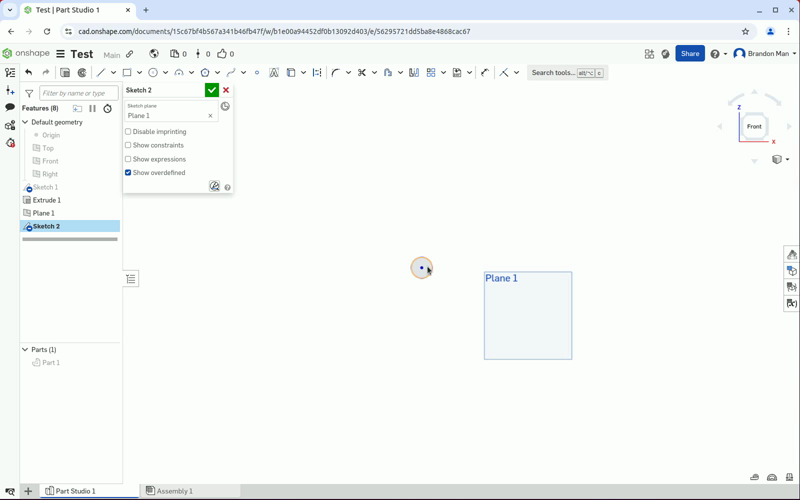
scroll(6)
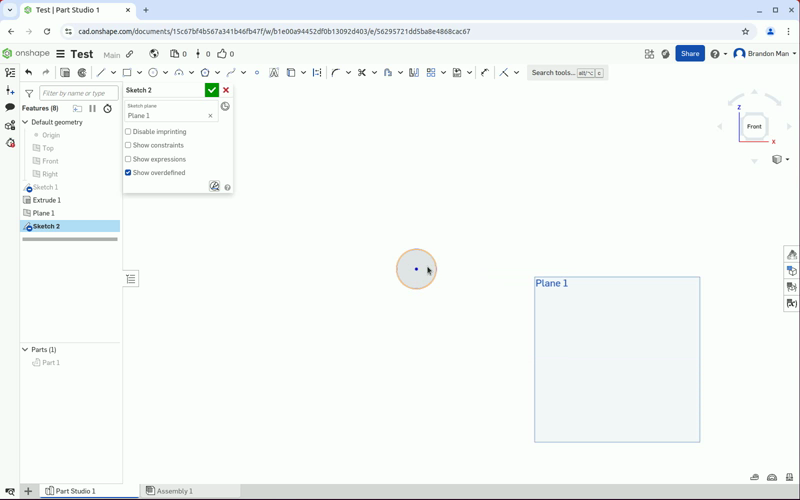
scroll(6)
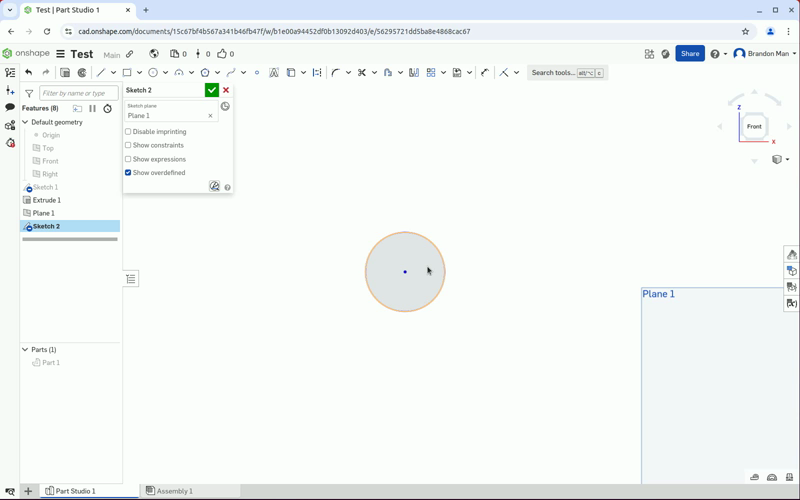
click(427, 266)
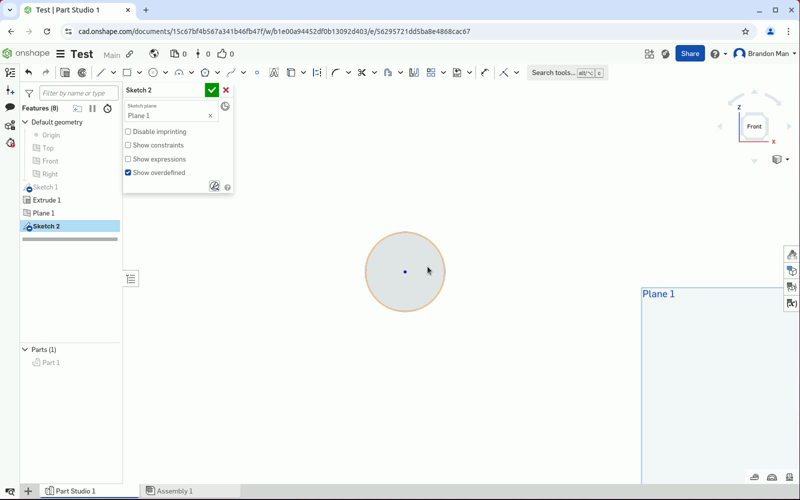
scroll(-6)
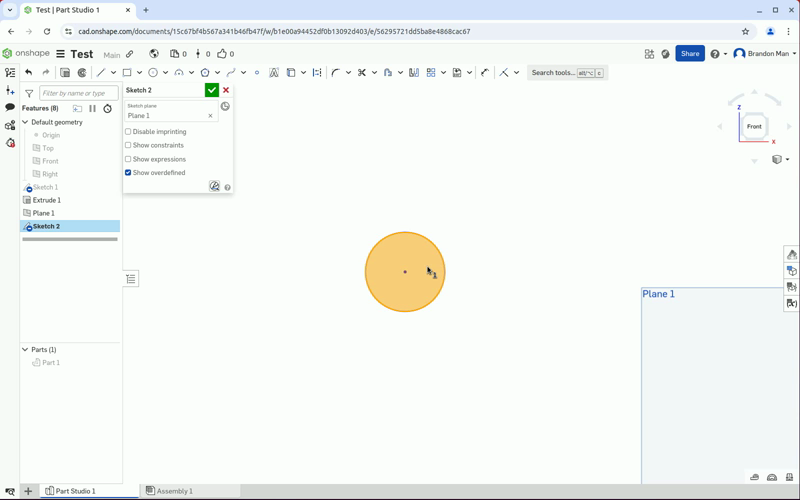
scroll(-6)
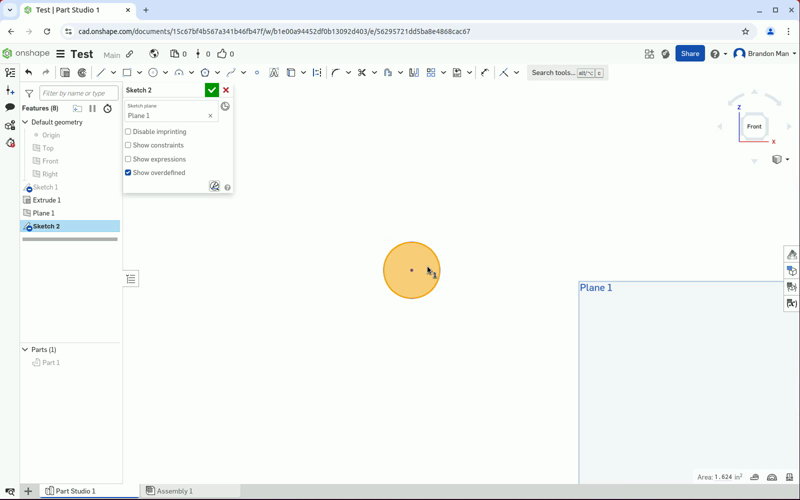
scroll(-6)
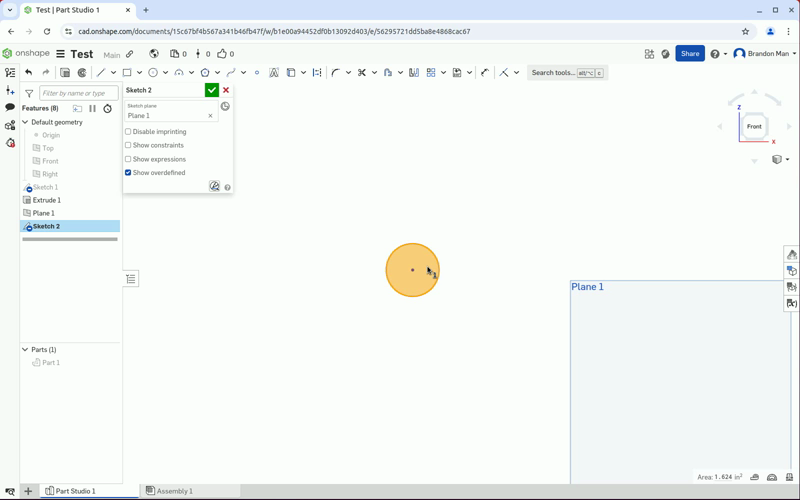
scroll(-6)
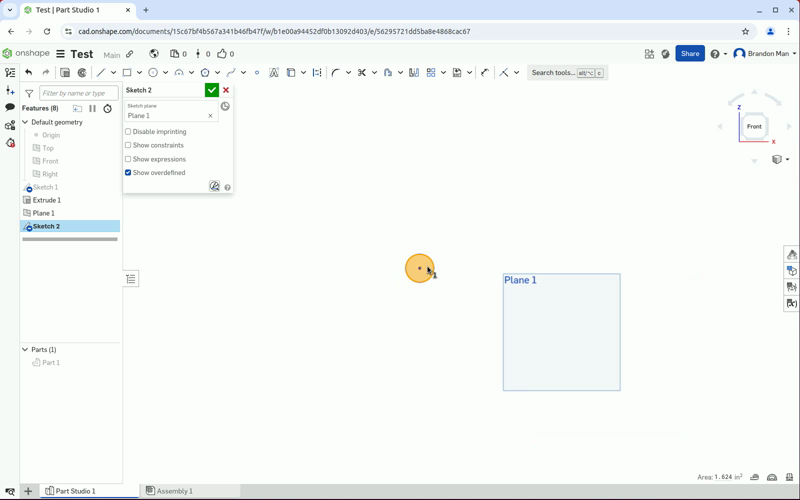
scroll(-6)
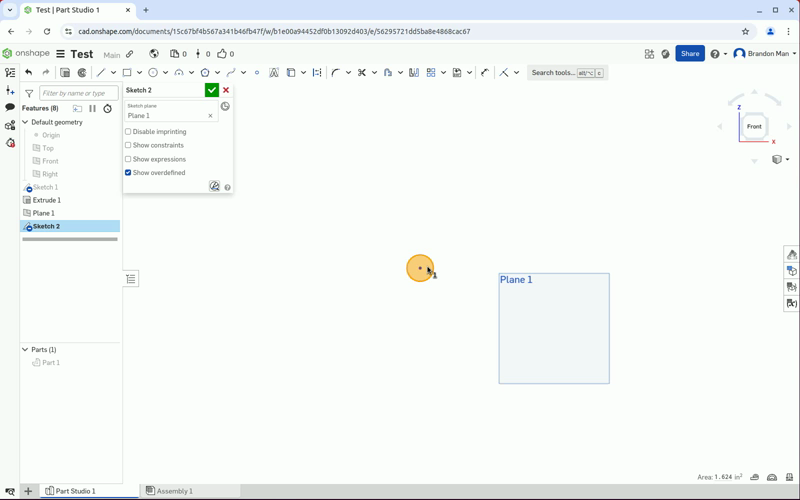
scroll(-6)
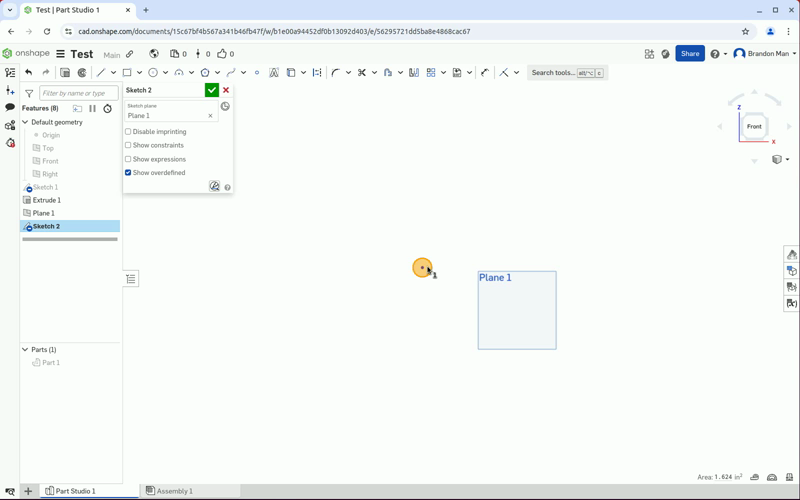
scroll(-6)
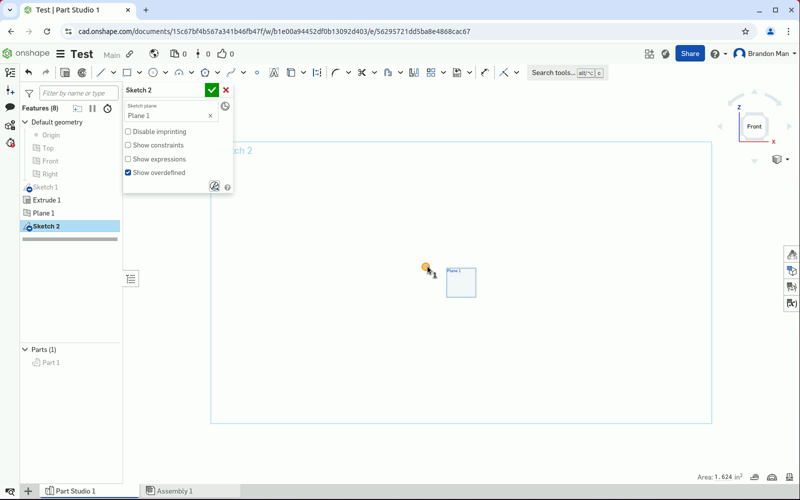
mouse_move(73, 352)
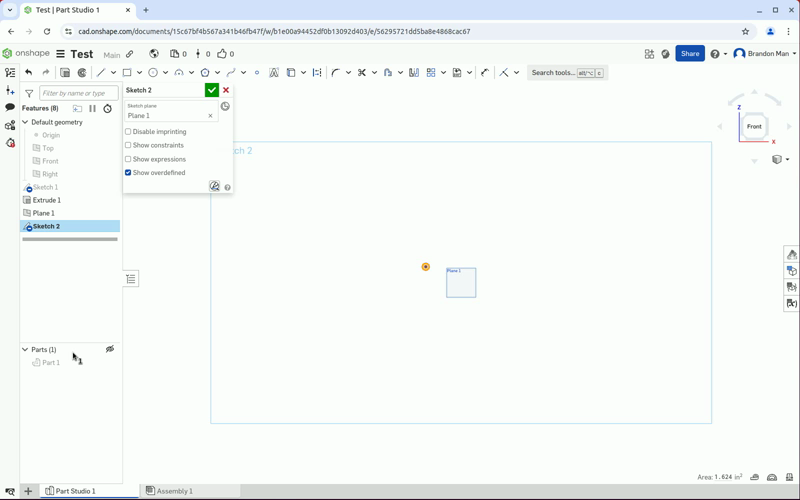
key(shift+y)
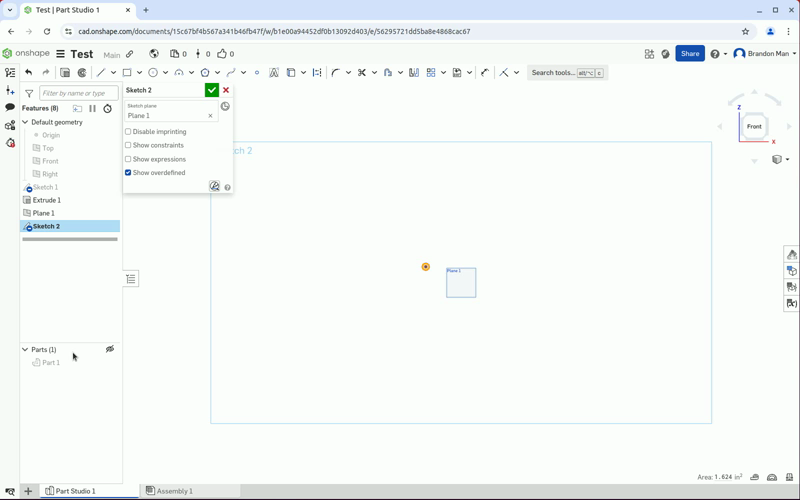
key(shift+e)
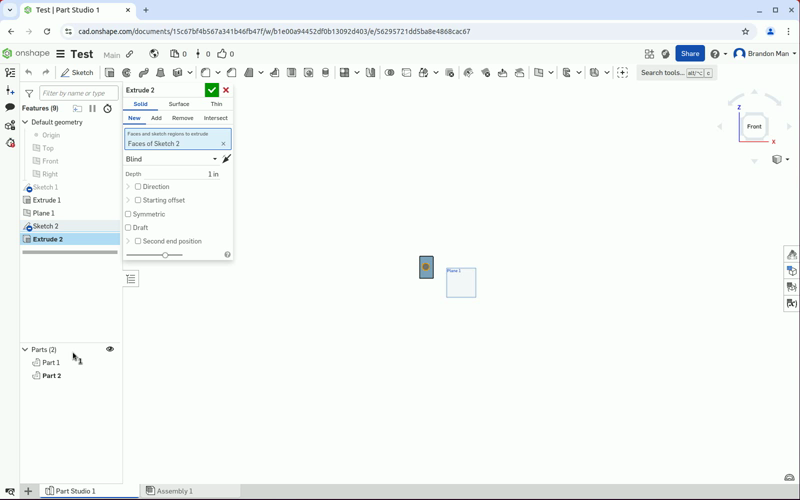
mouse_move(143, 106)
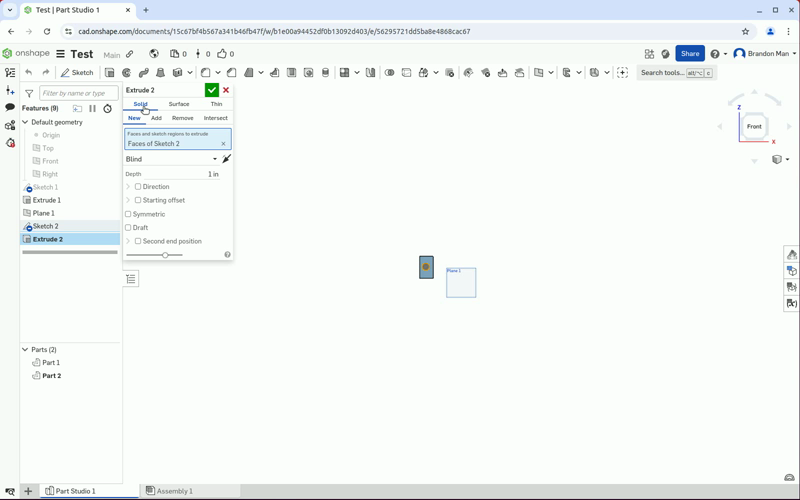
click(143, 106)
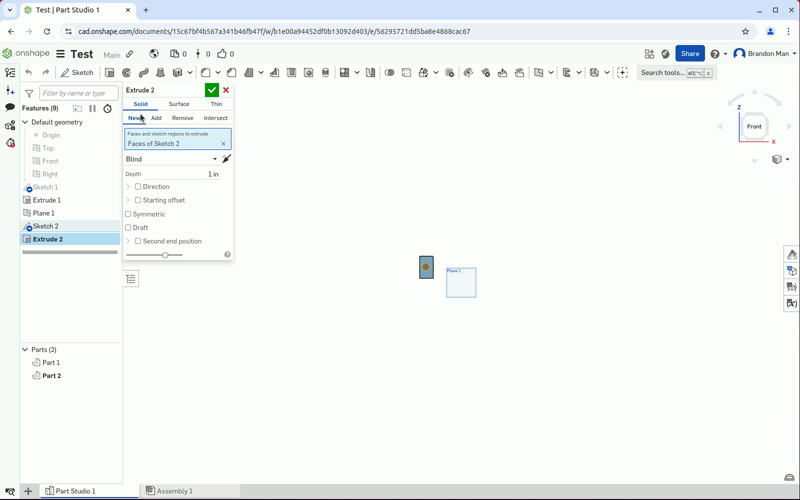
mouse_move(137, 120)
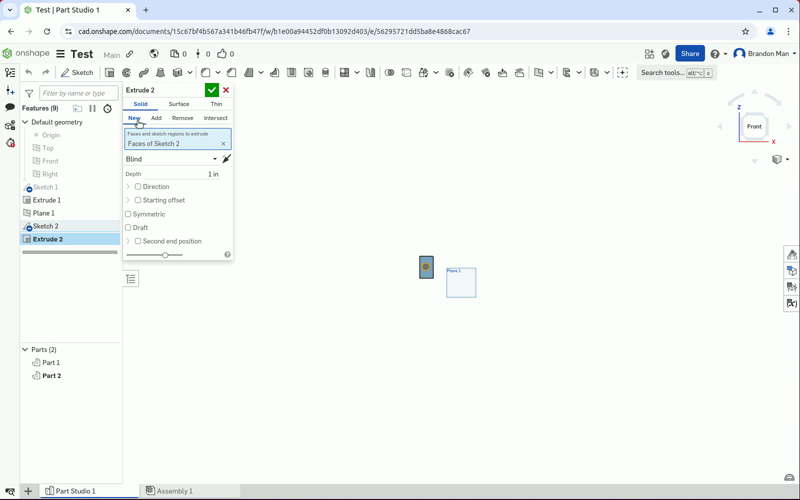
click(137, 120)
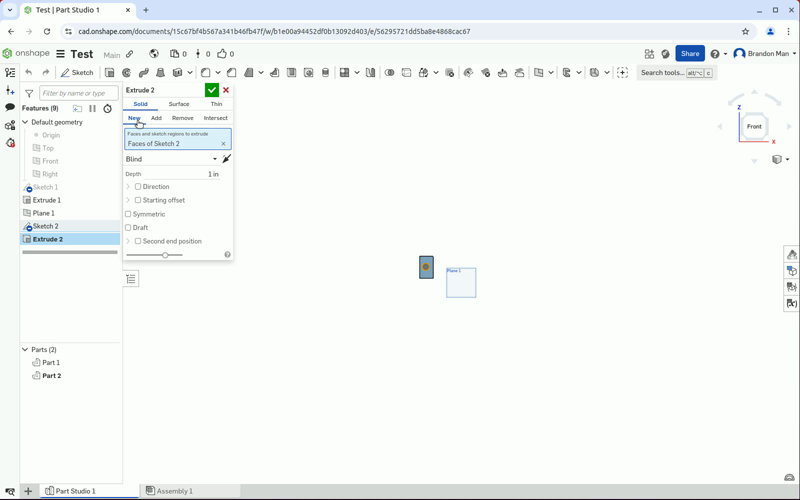
key(tab, 4)
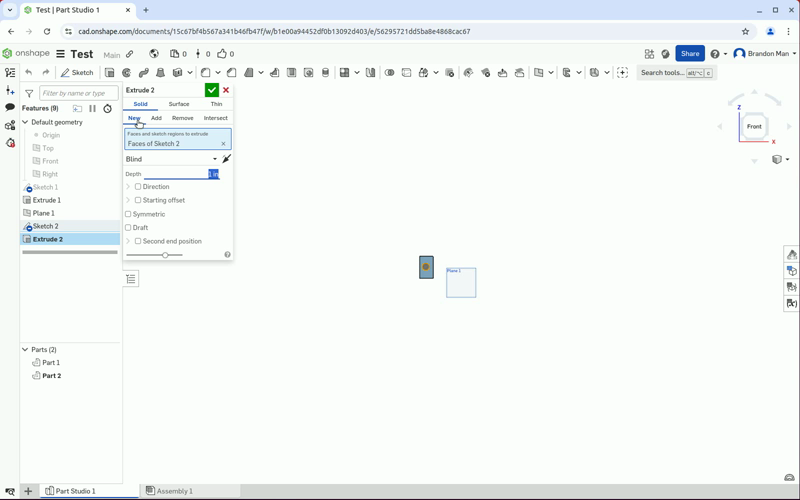
text(17.331)
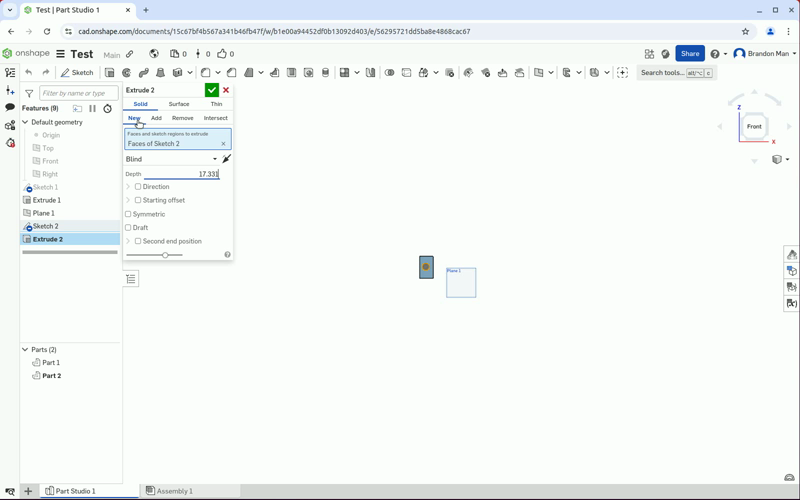
key(enter)
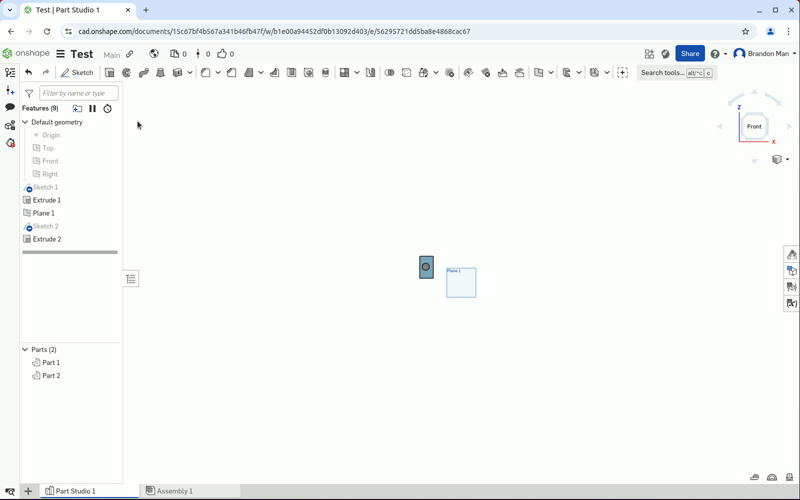
key(shift+h)
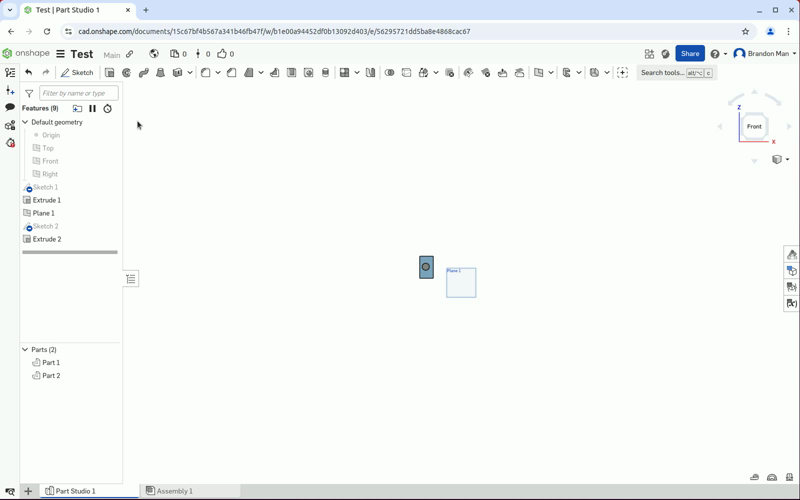
key(shift+h)
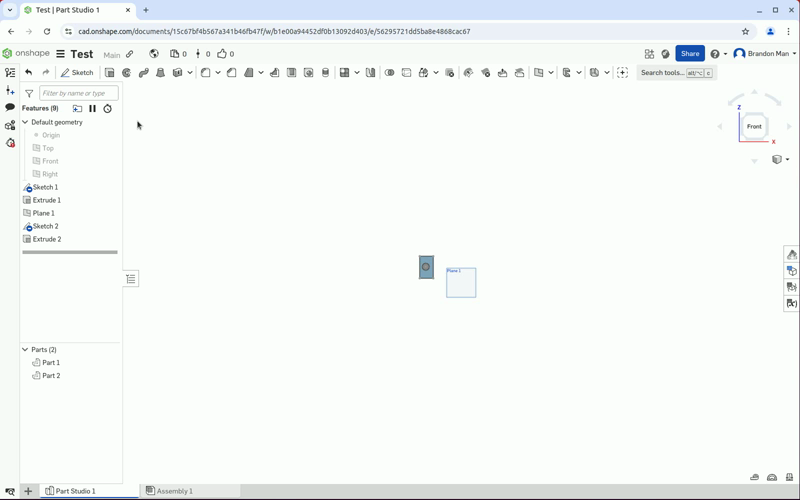
key(shift+7)
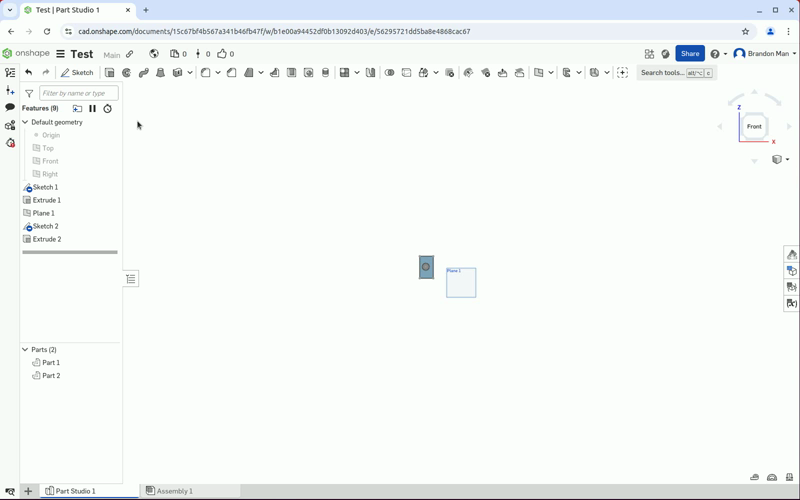
key(left, 2)
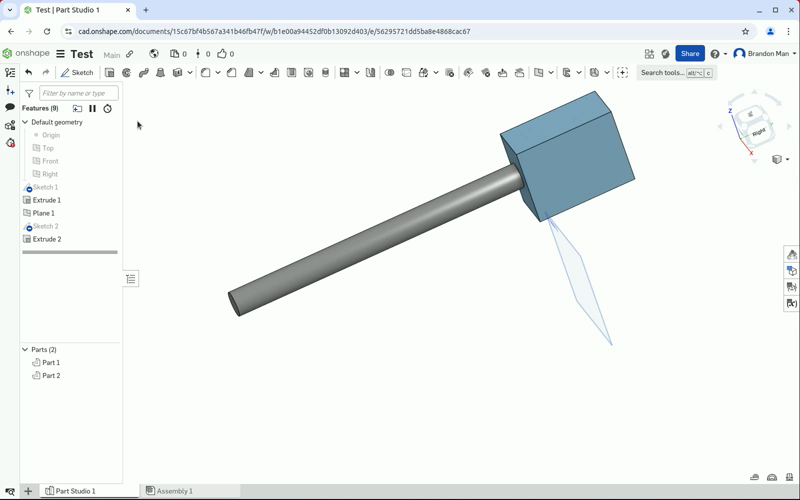
key(down, 2)
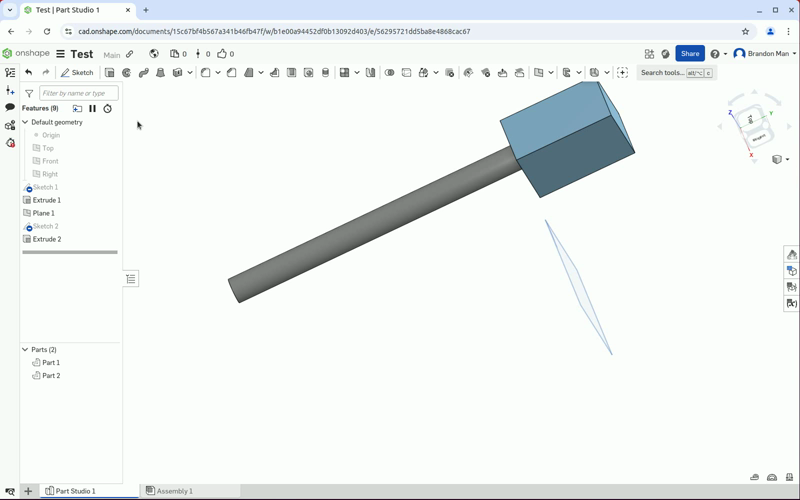
key(up, 2)
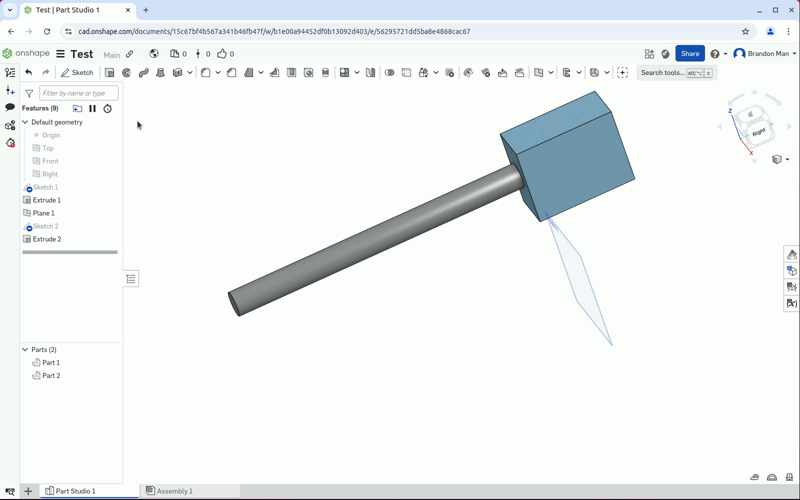
key(right, 2)
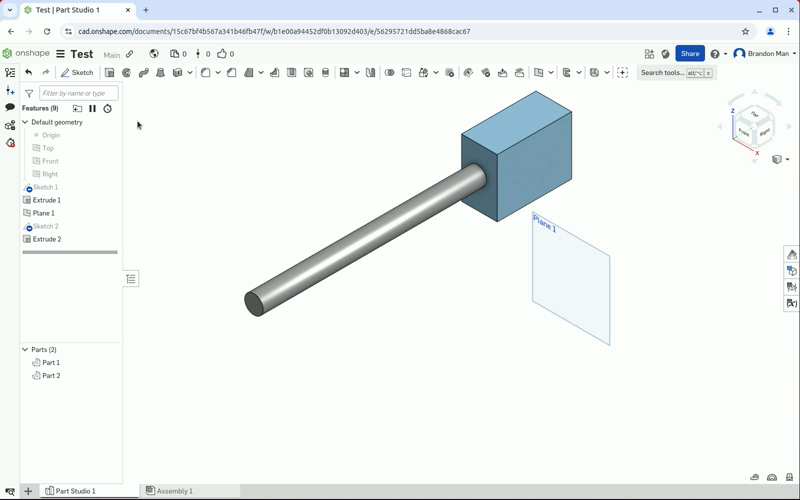
mouse_move(73, 189)
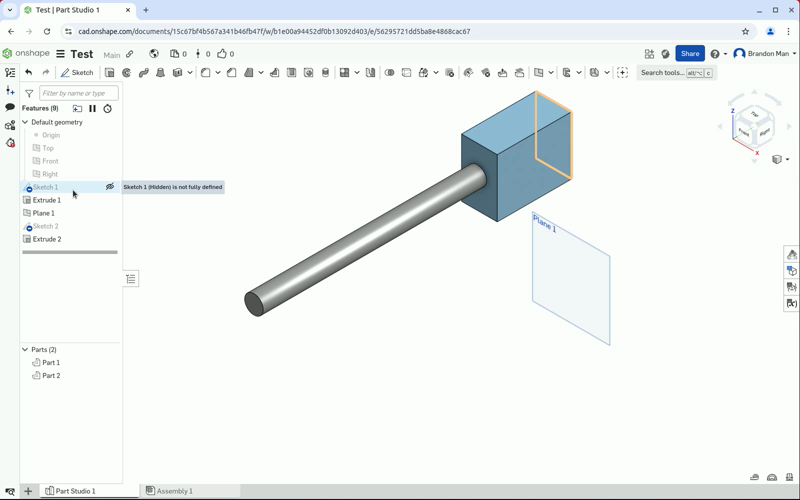
click(73, 189)